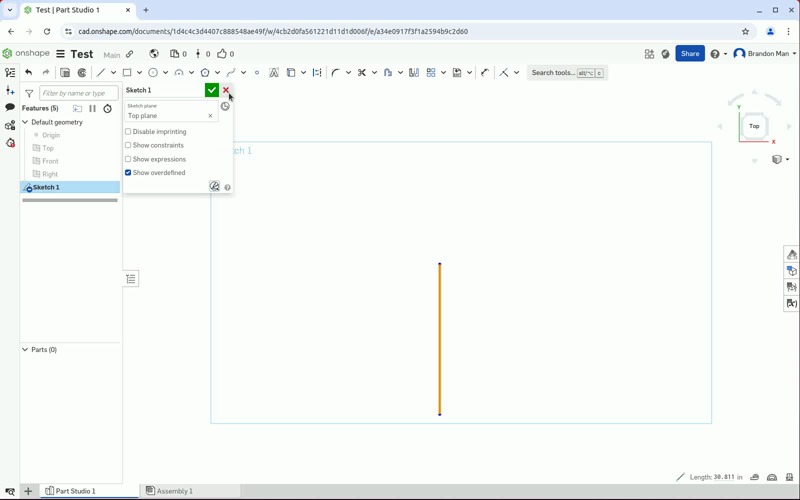
key(shift+h)
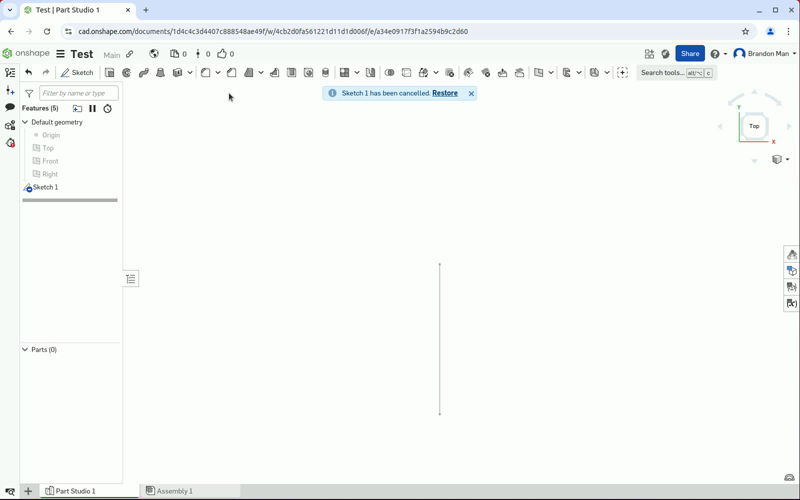
mouse_move(73, 352)
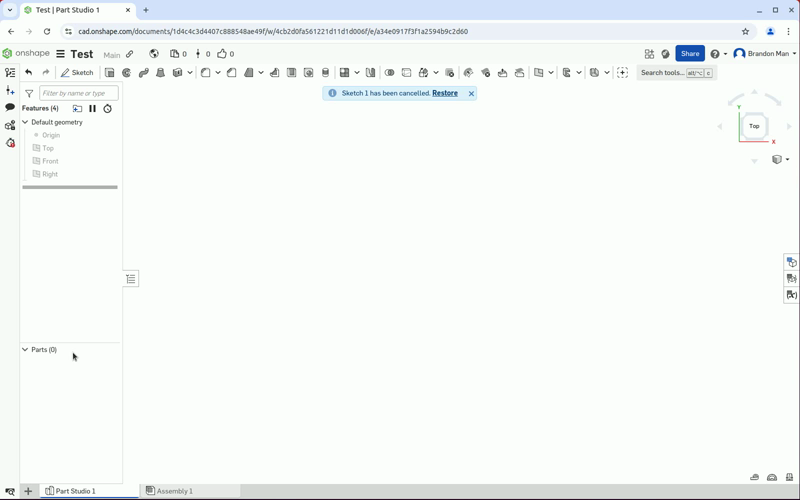
key(y)
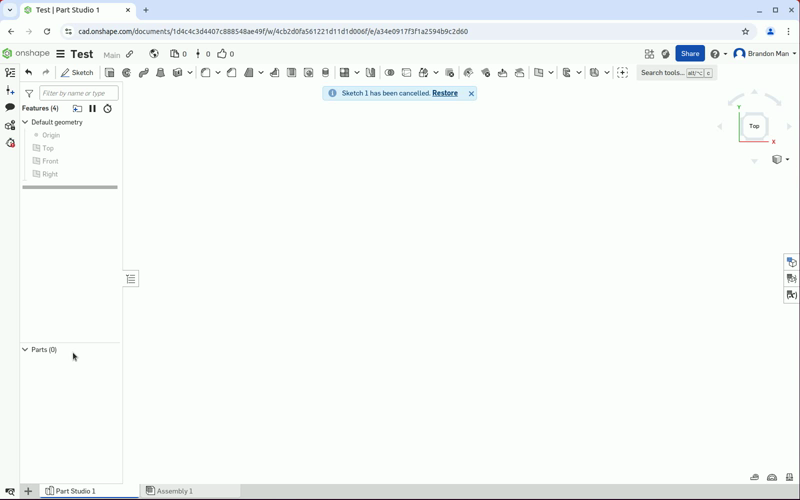
key(shift+p)
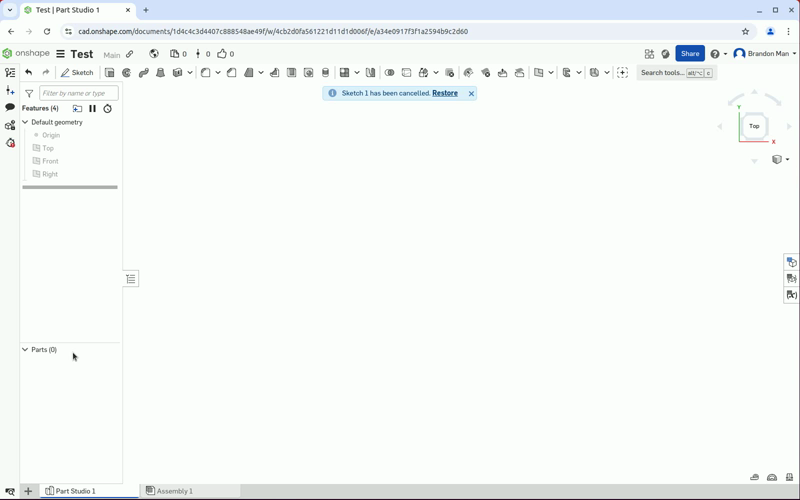
key(space)
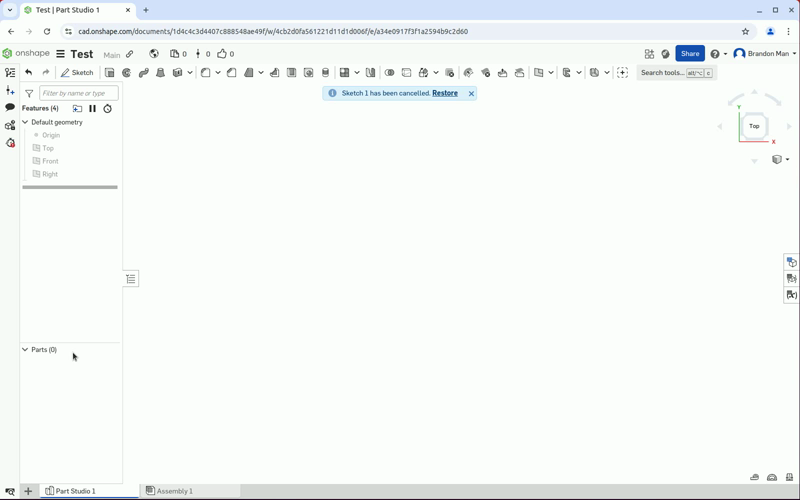
key_down(shift)
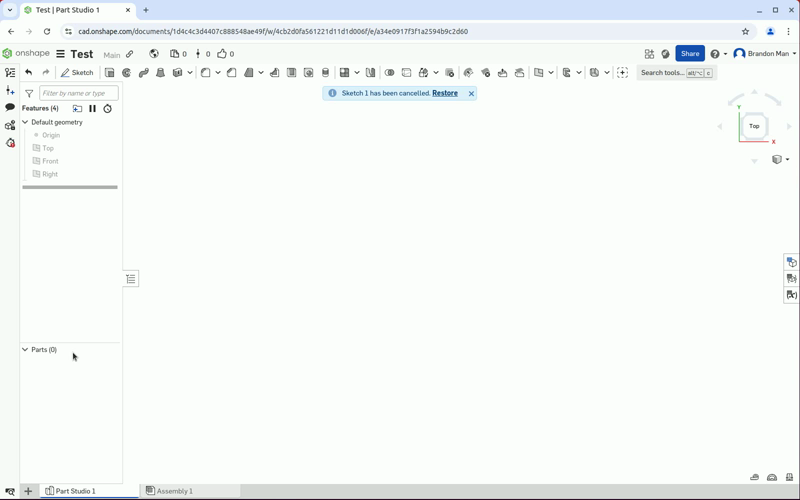
key(up)
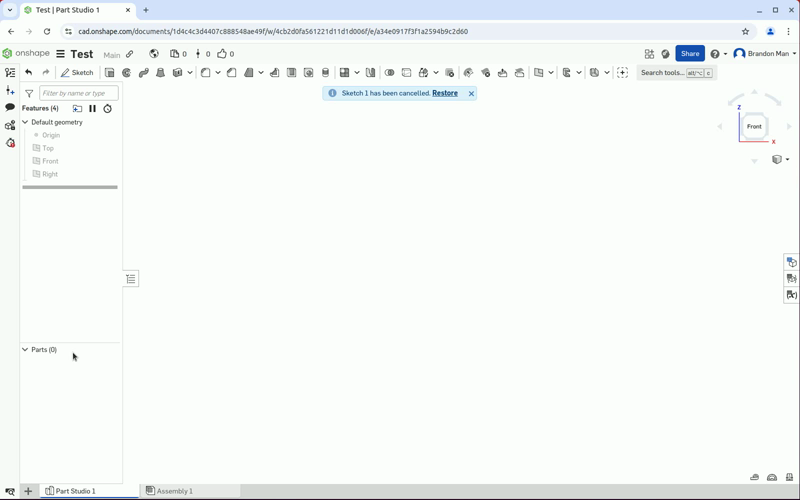
key_up(shift)
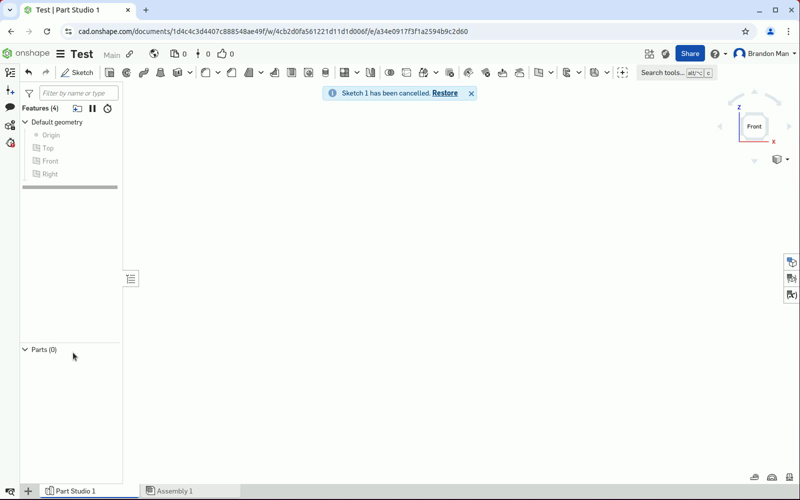
mouse_move(73, 352)
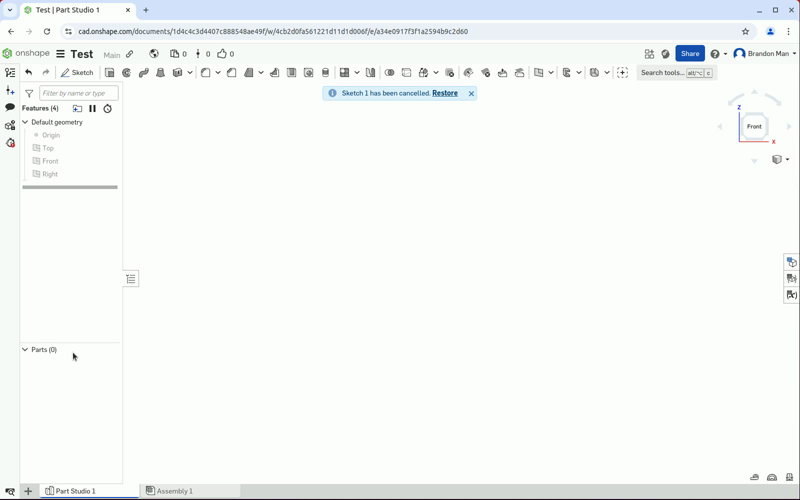
key(shift+y)
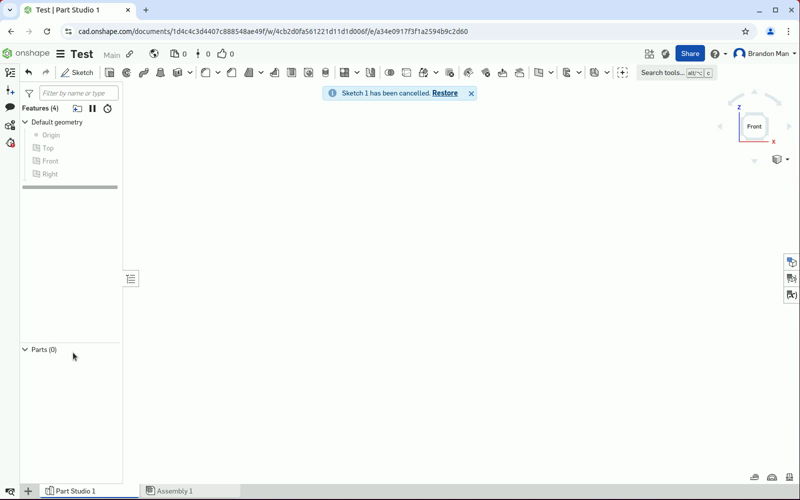
key(shift+s)
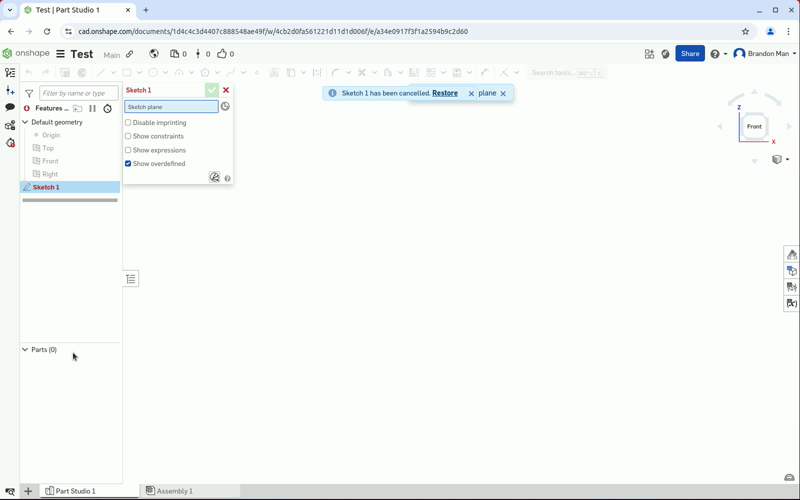
mouse_move(73, 163)
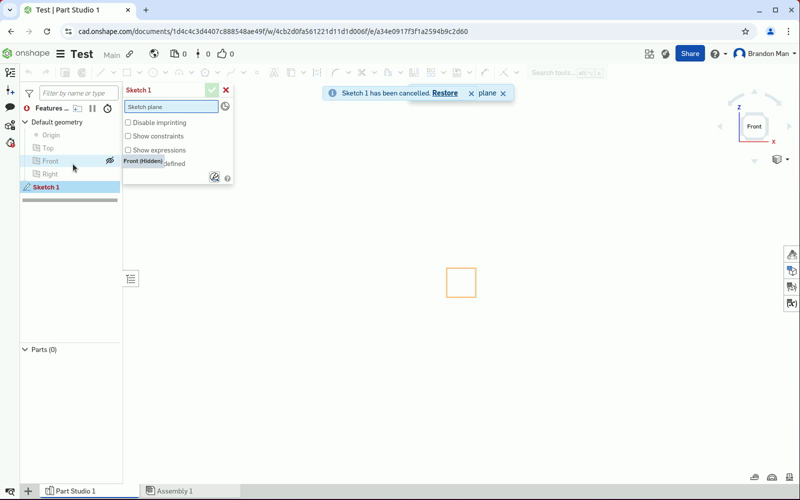
click(73, 163)
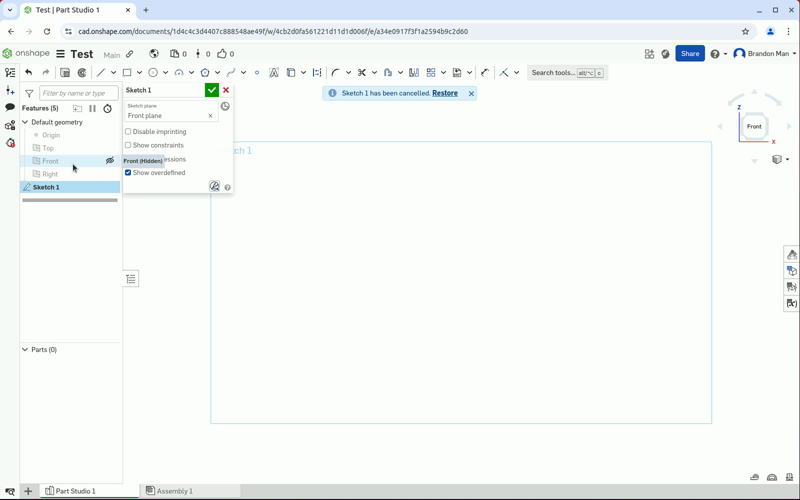
mouse_move(73, 352)
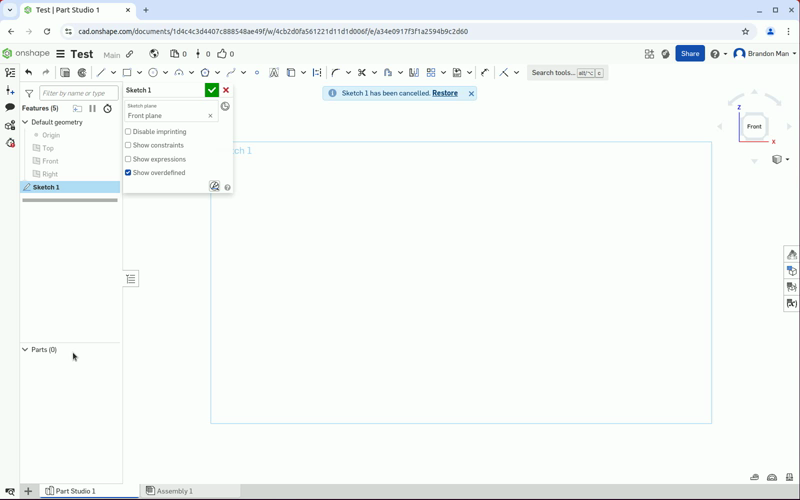
key(y)
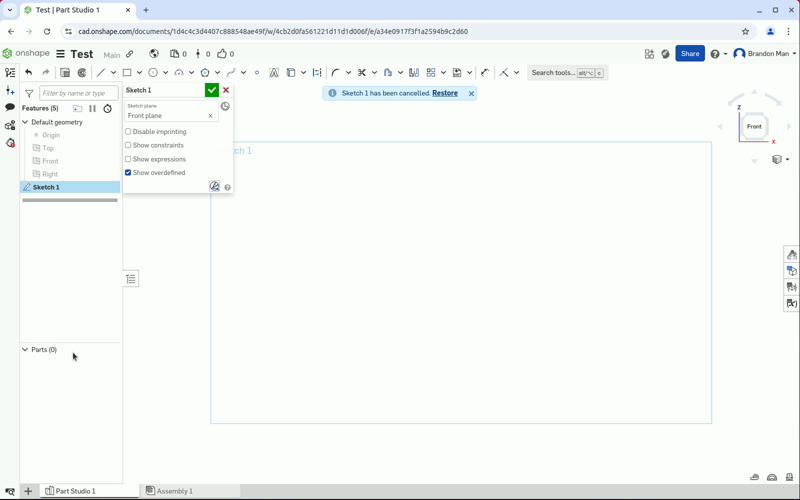
key(c)
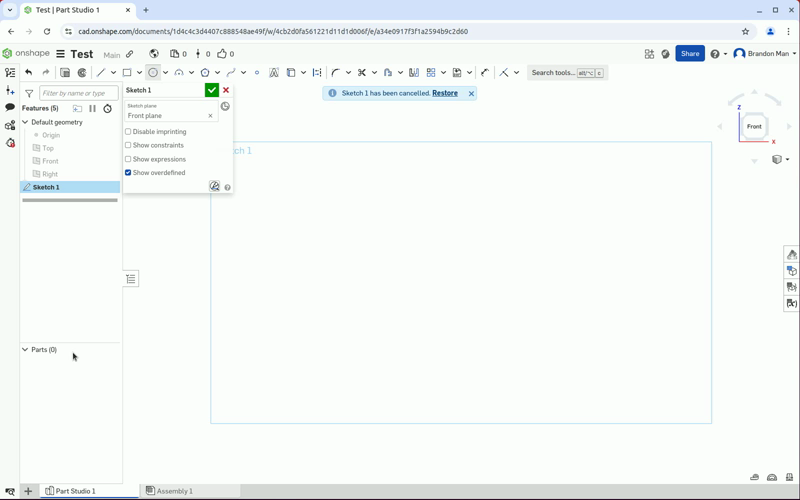
key_down(shift)
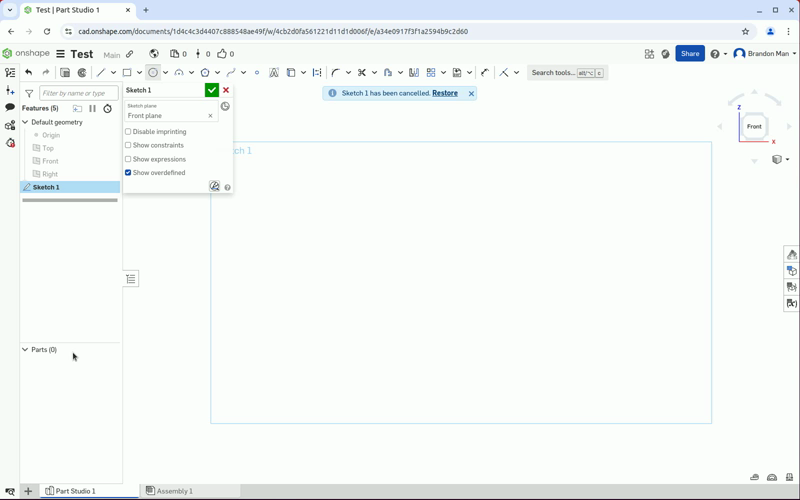
mouse_move(461, 226)
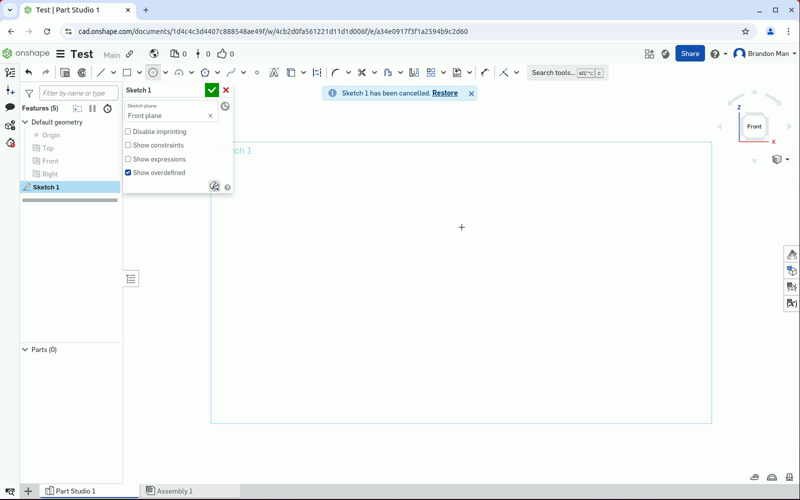
click(461, 226)
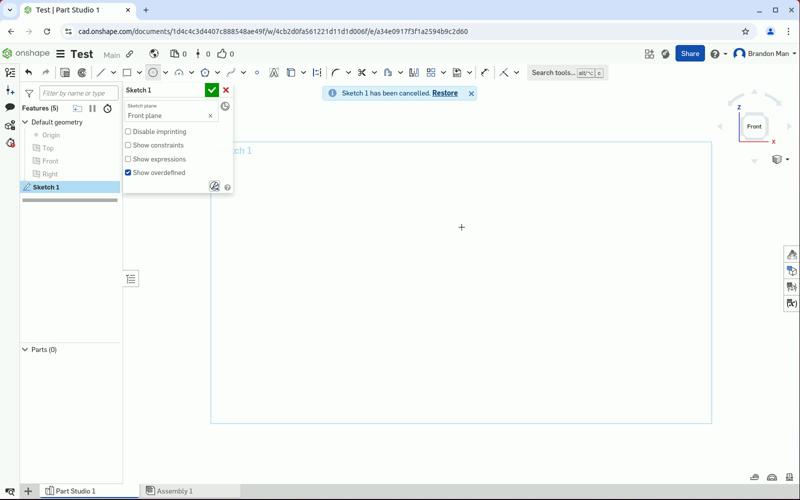
key_up(shift)
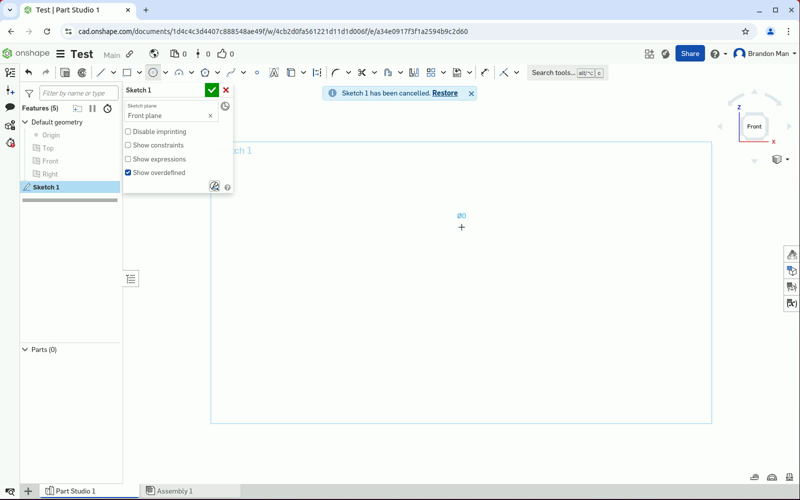
mouse_move(498, 226)
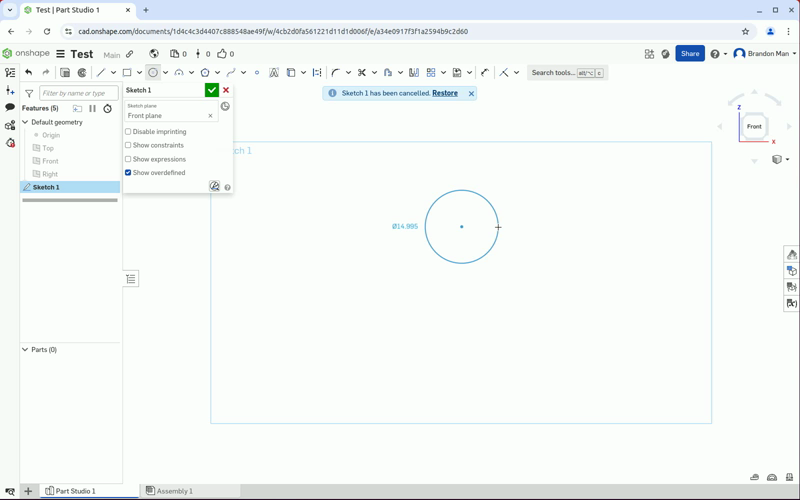
click(498, 226)
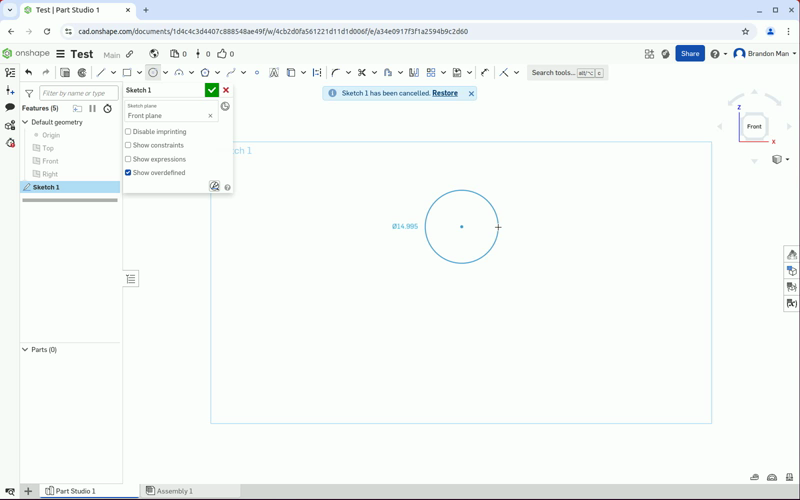
key(esc)
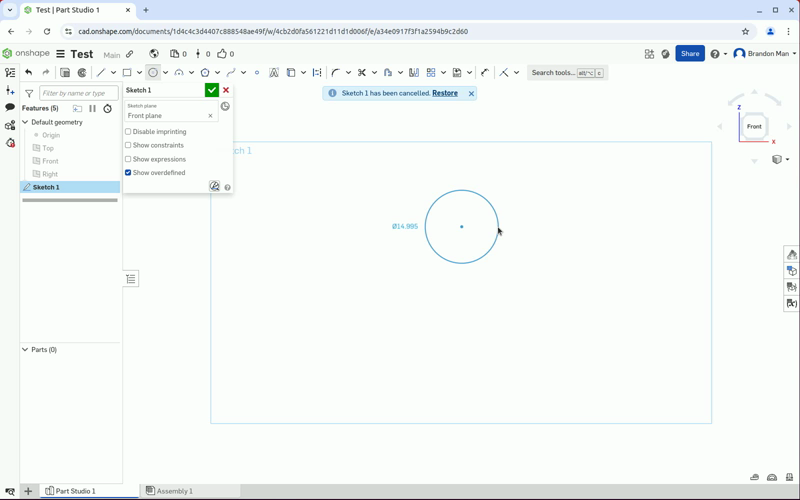
mouse_move(464, 194)
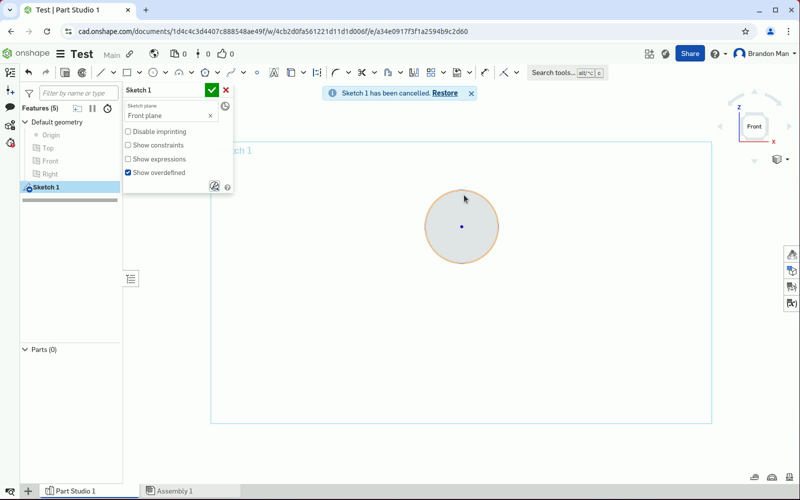
click(464, 194)
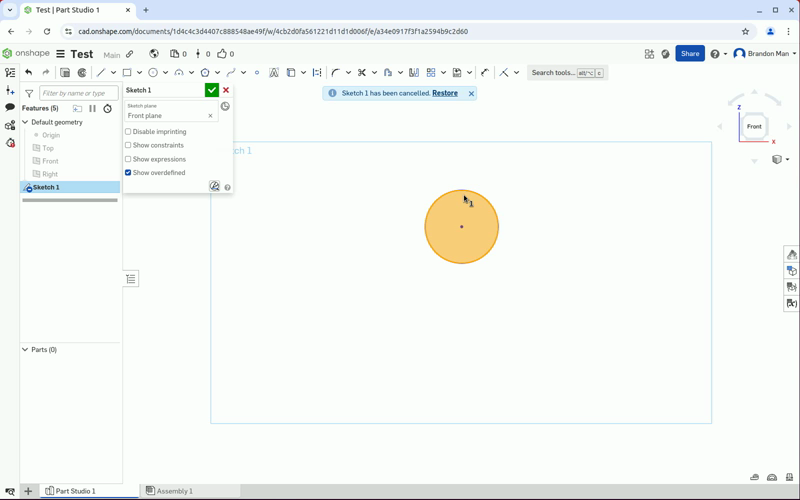
mouse_move(73, 352)
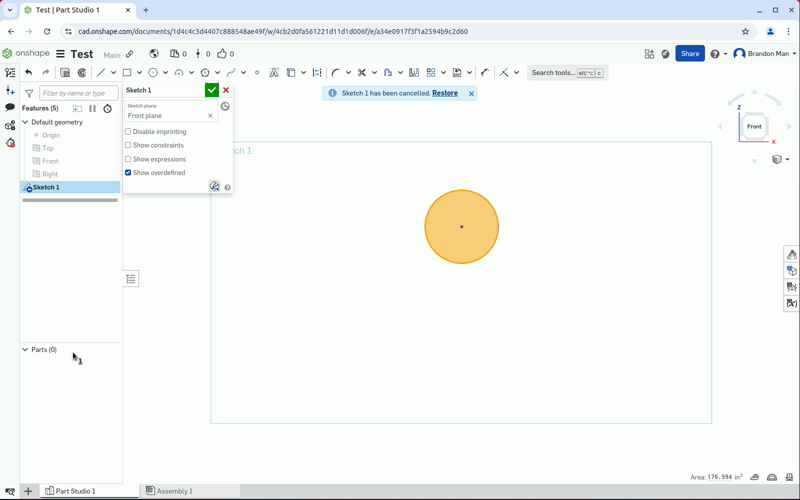
key(shift+y)
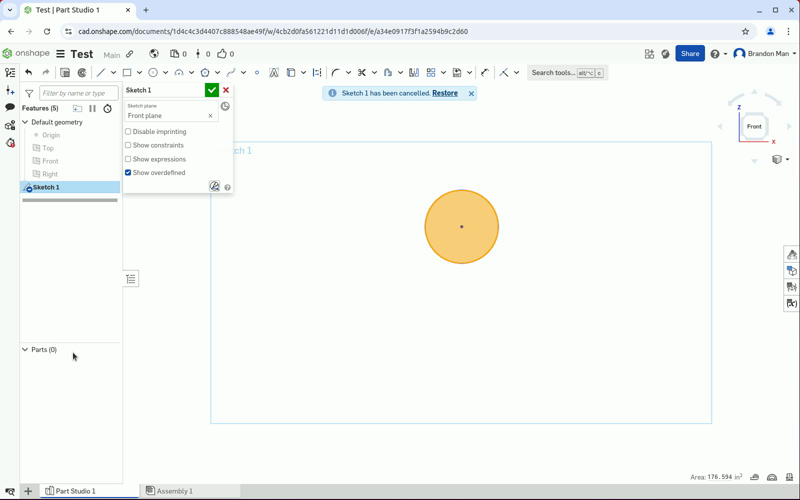
key(shift+e)
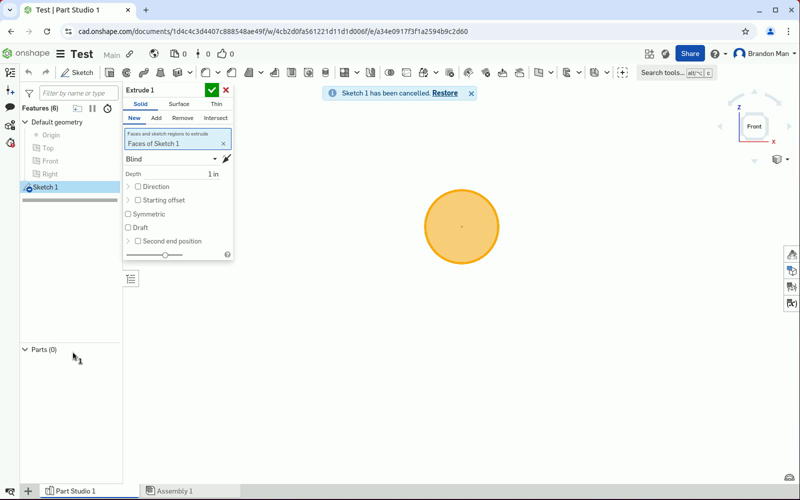
mouse_move(143, 106)
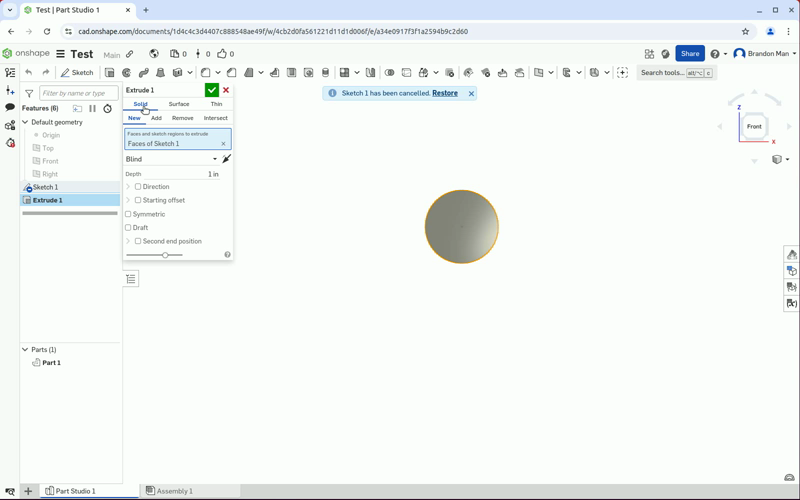
click(143, 106)
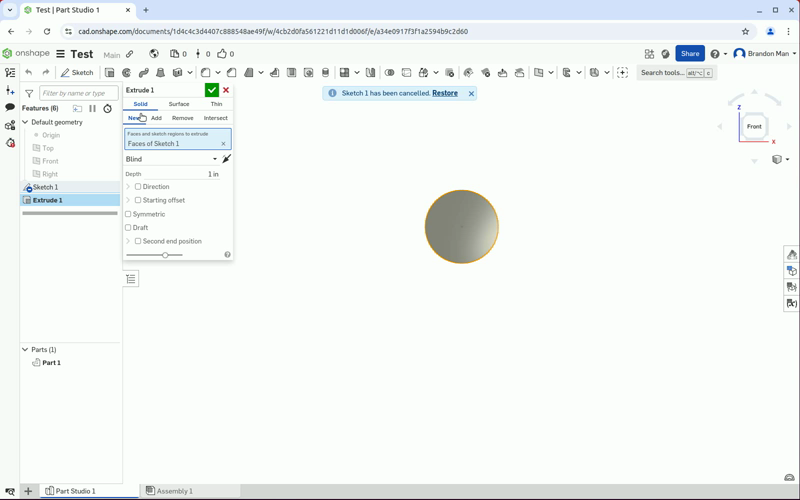
mouse_move(137, 120)
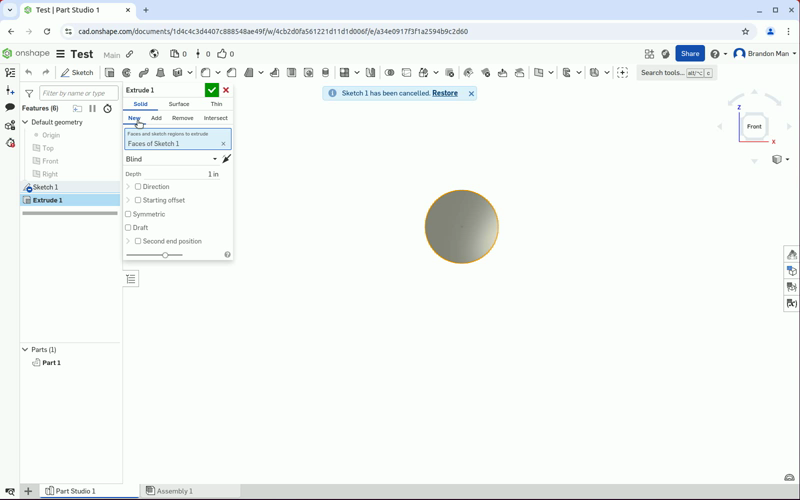
click(137, 120)
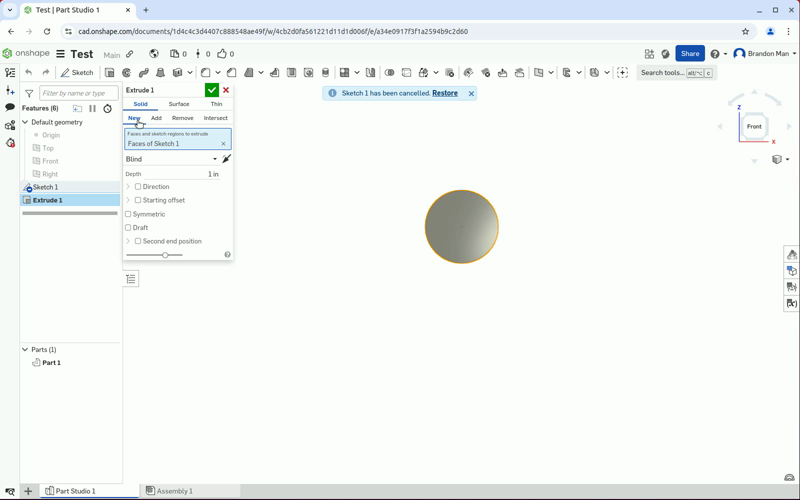
key(tab, 4)
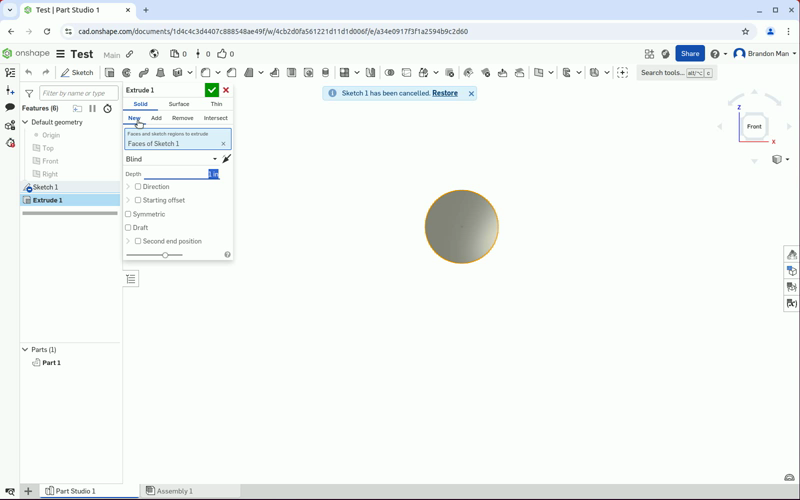
text(8.666)
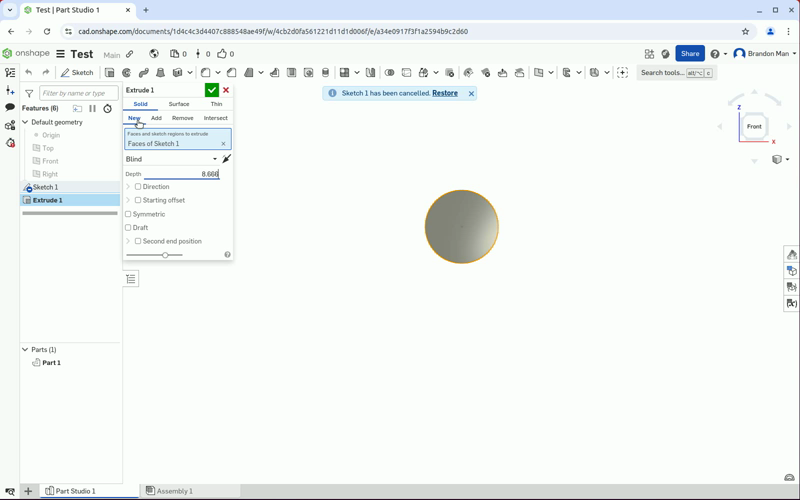
key(enter)
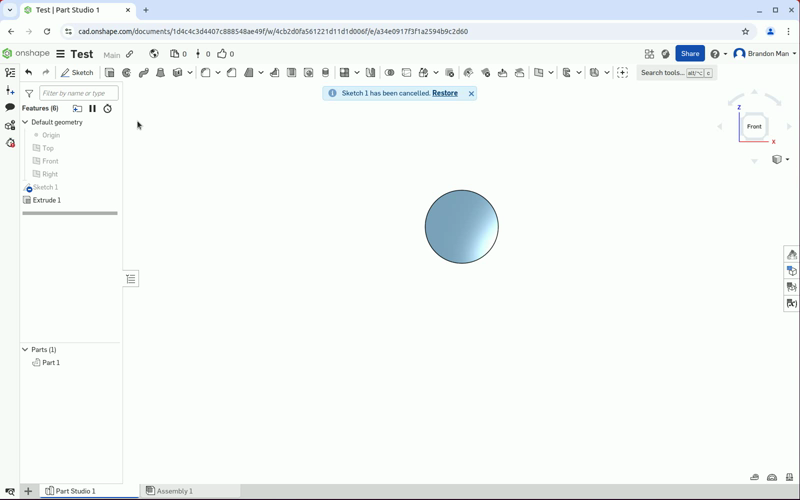
key(shift+h)
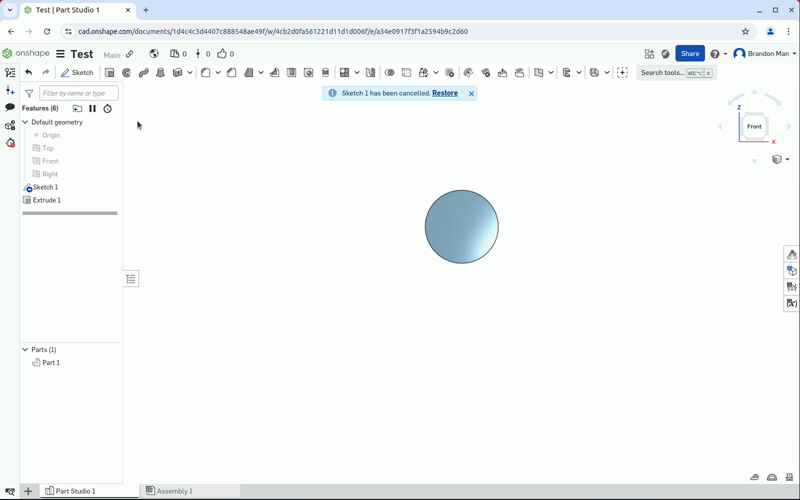
key(shift+h)
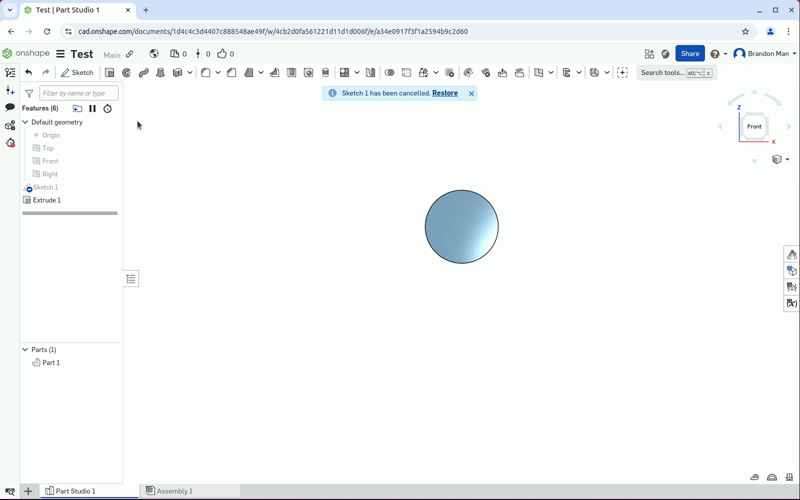
mouse_move(73, 189)
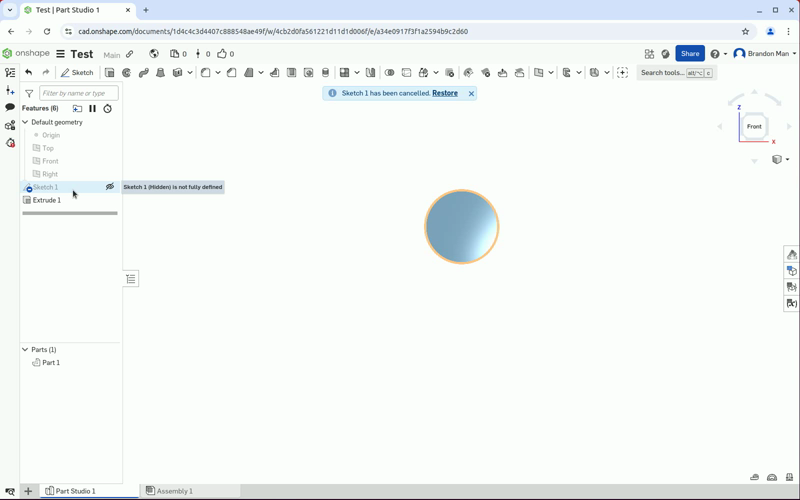
click(73, 189)
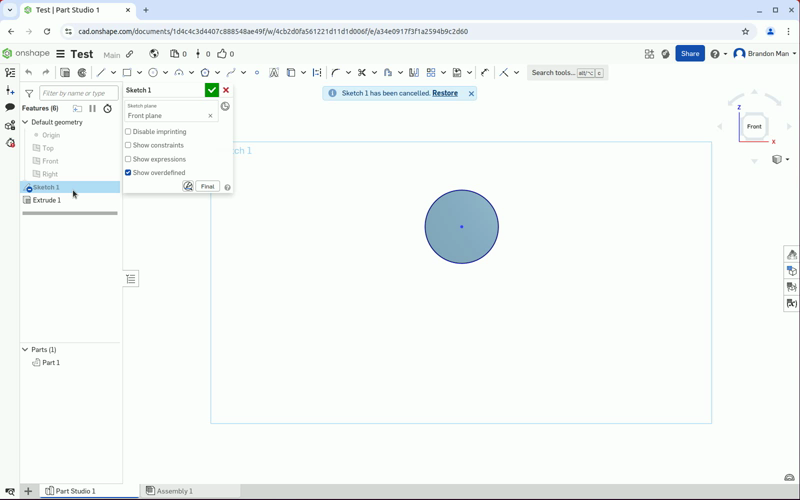
mouse_move(229, 92)
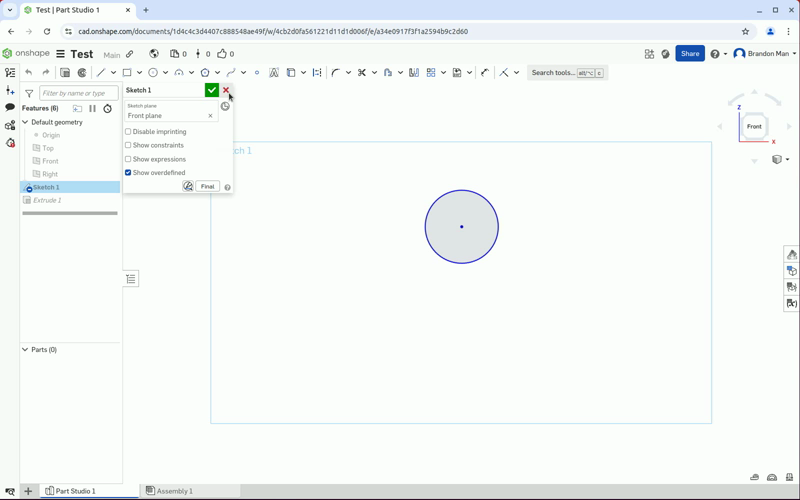
click(229, 92)
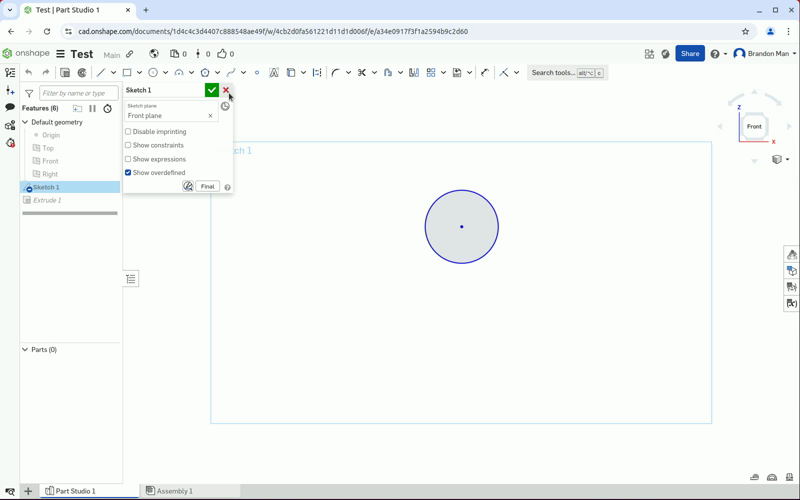
key(shift+s)
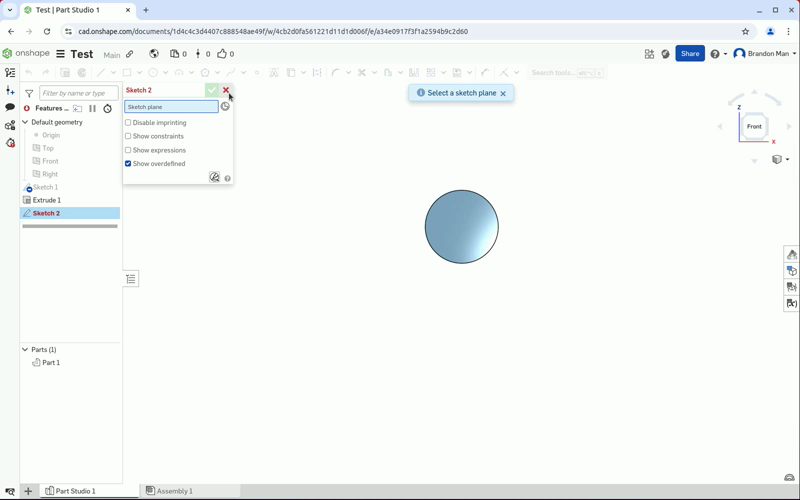
mouse_move(73, 163)
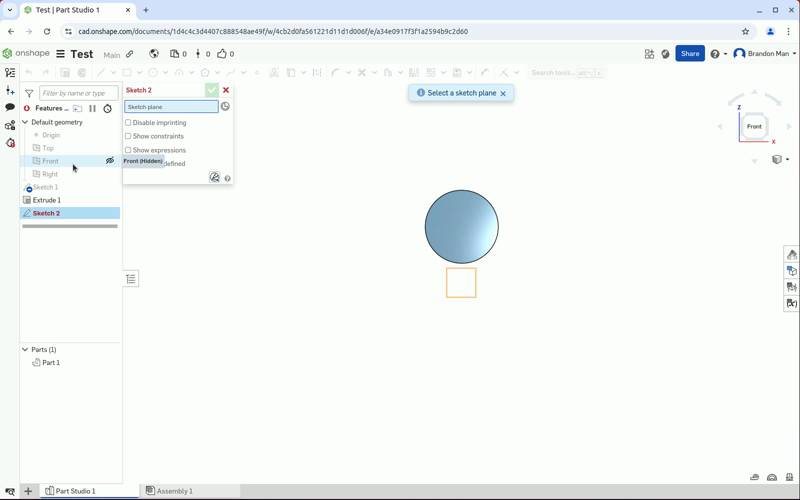
click(73, 163)
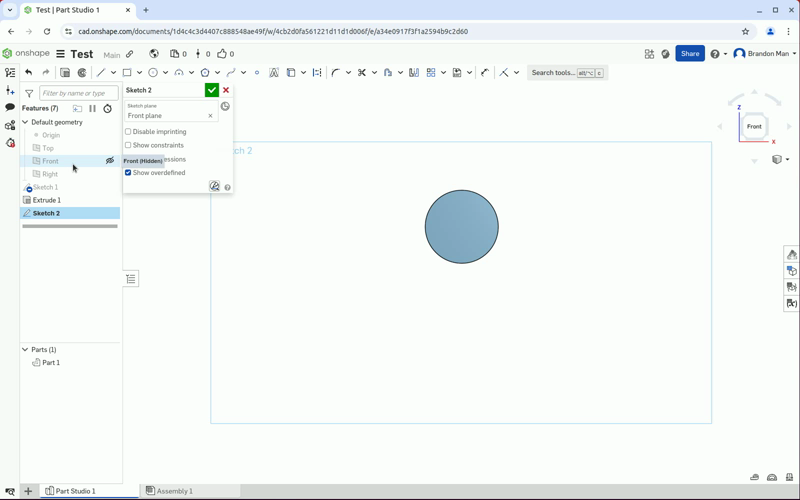
mouse_move(73, 352)
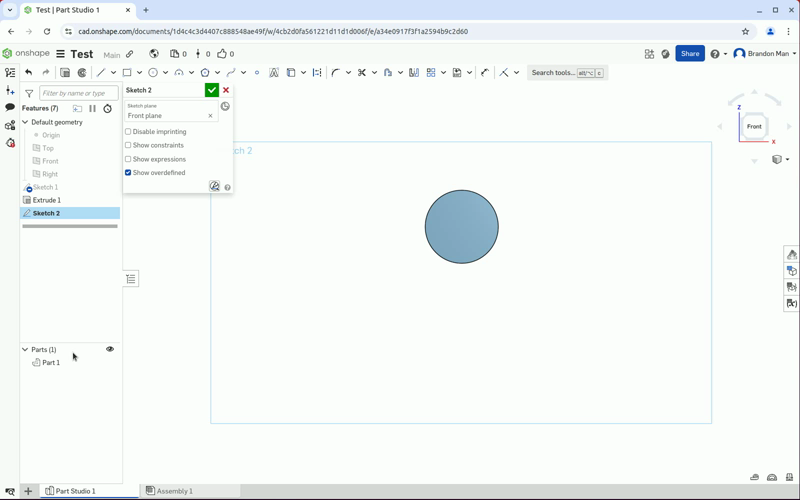
key(y)
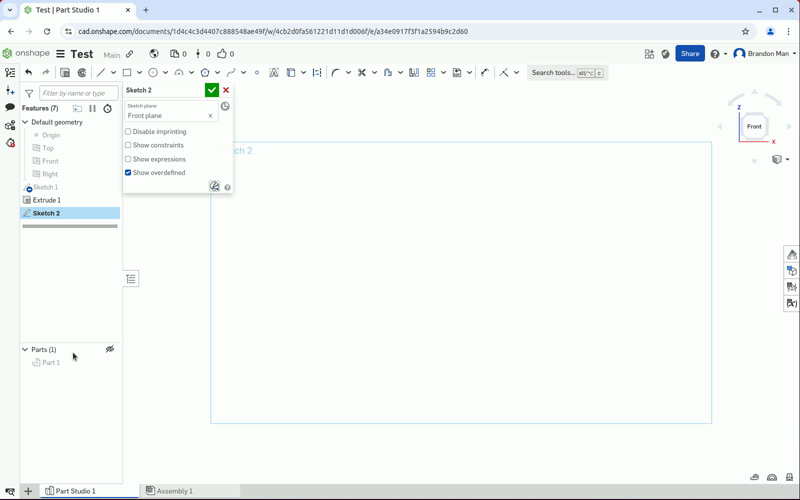
key(l)
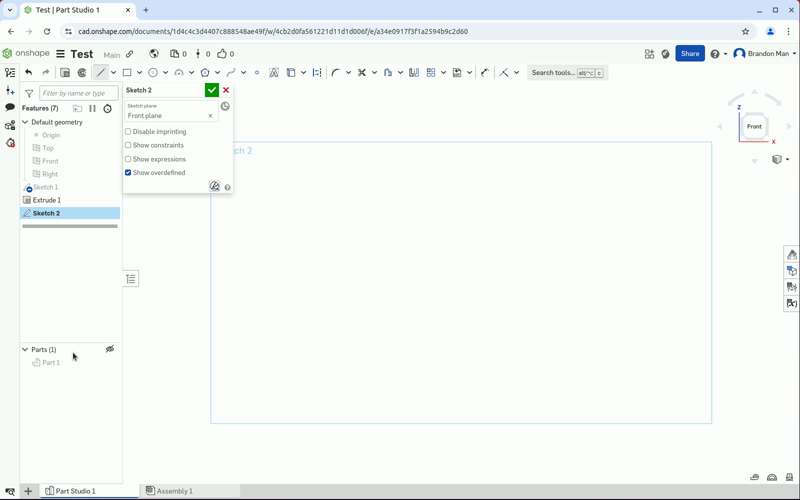
key_down(shift)
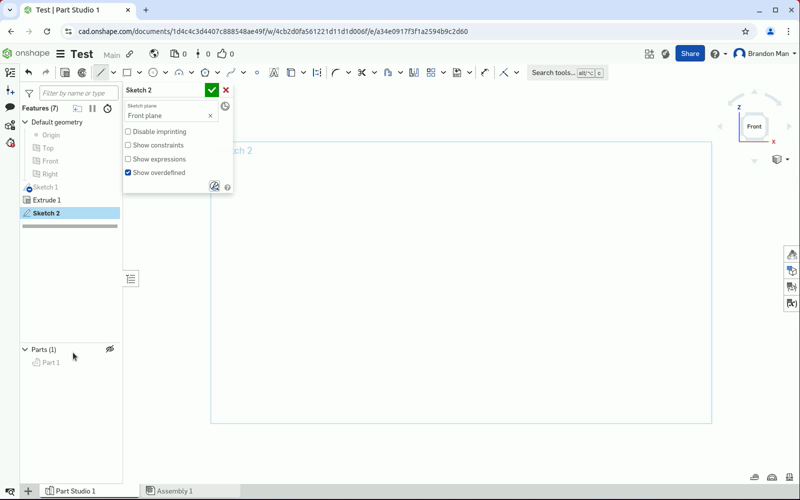
mouse_move(383, 282)
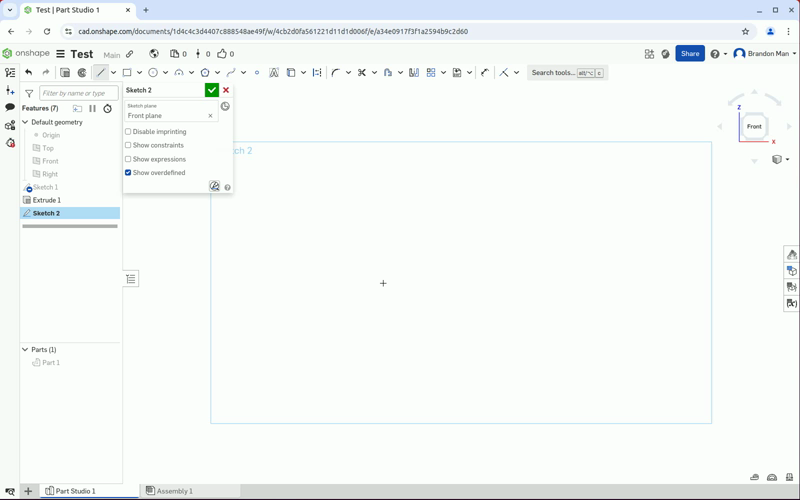
click(383, 282)
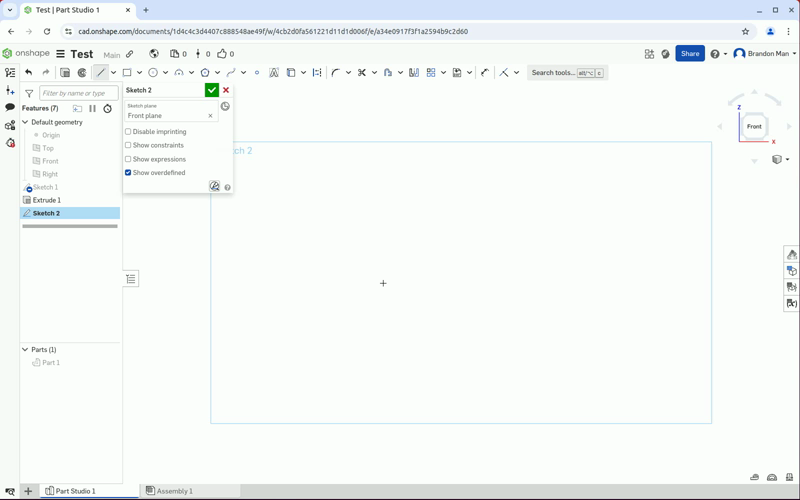
key_up(shift)
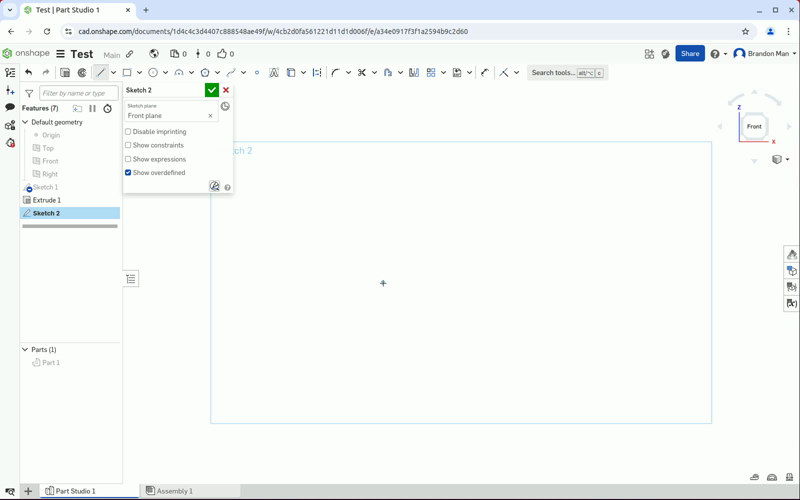
key_down(shift)
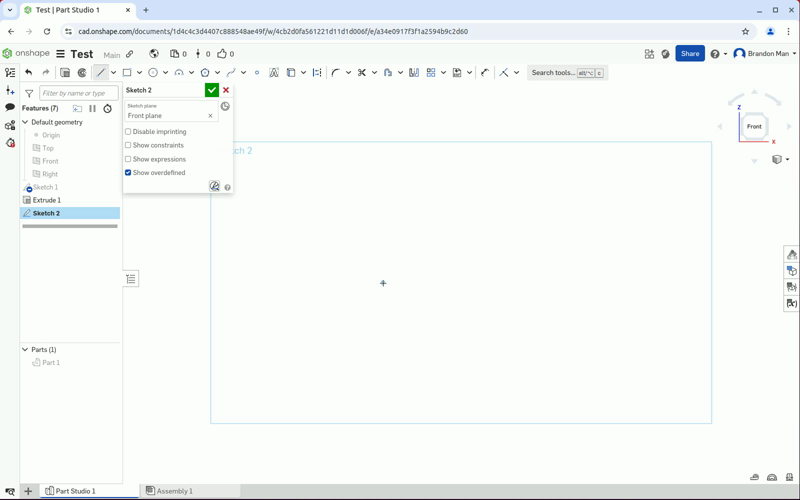
mouse_move(537, 282)
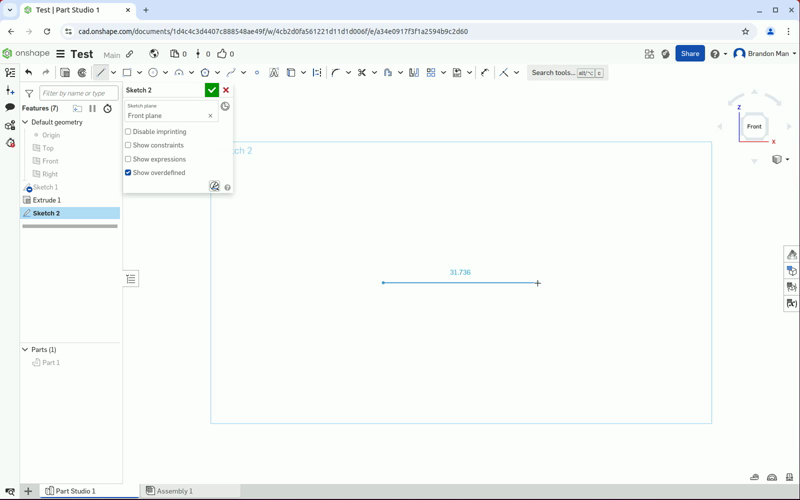
click(537, 282)
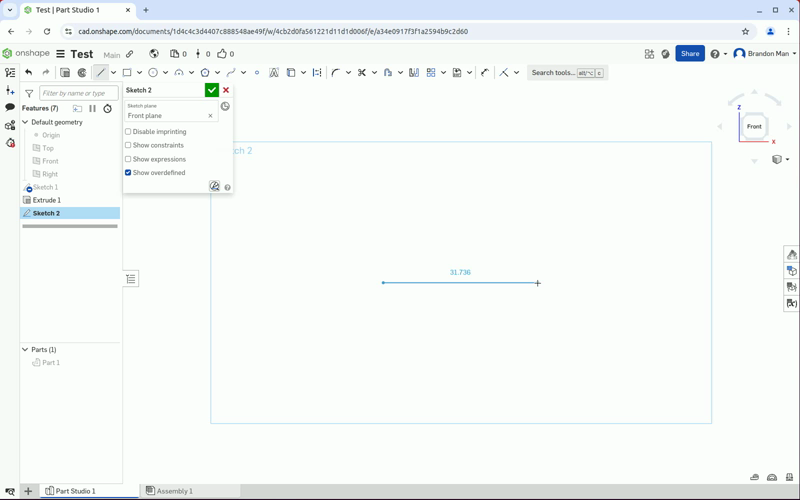
key_up(shift)
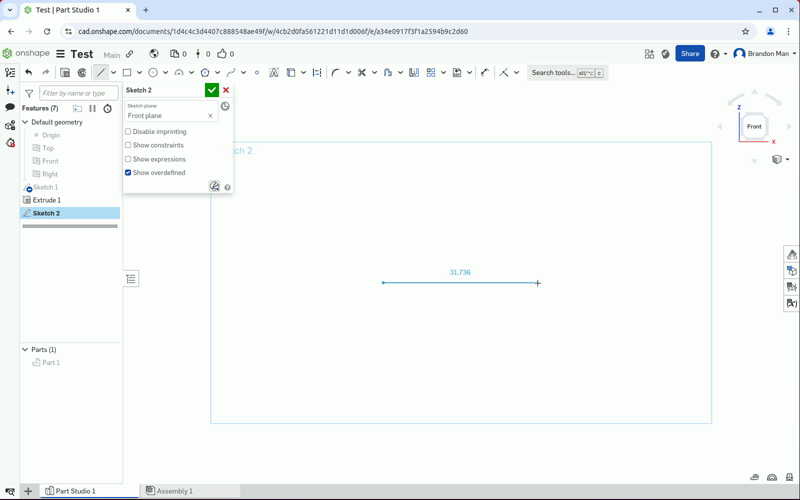
key_down(shift)
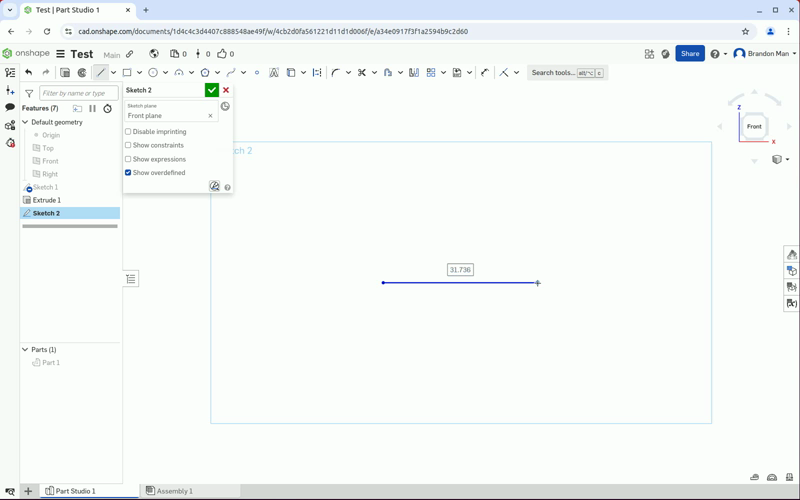
mouse_move(537, 170)
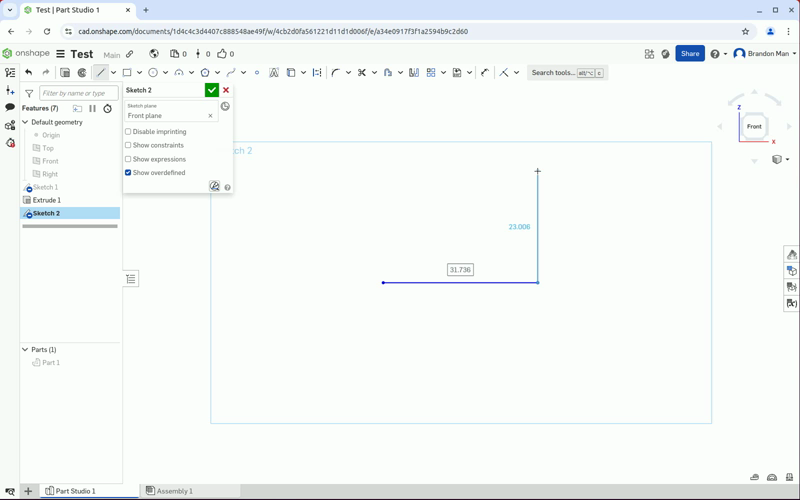
click(537, 170)
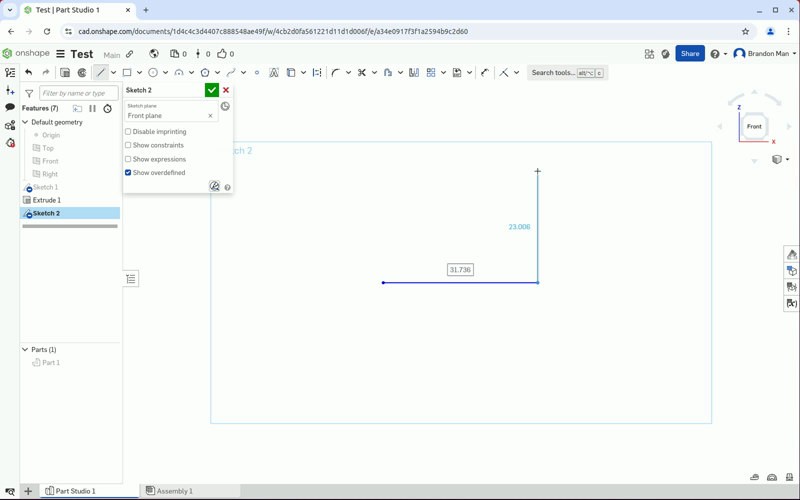
key_up(shift)
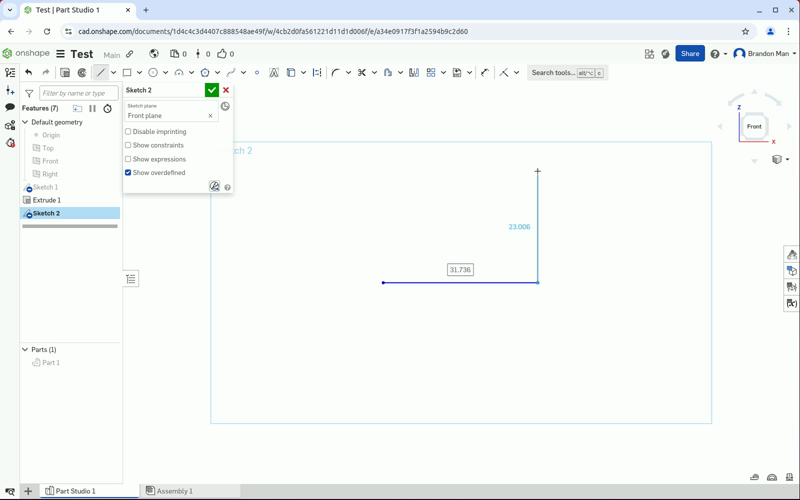
key_down(shift)
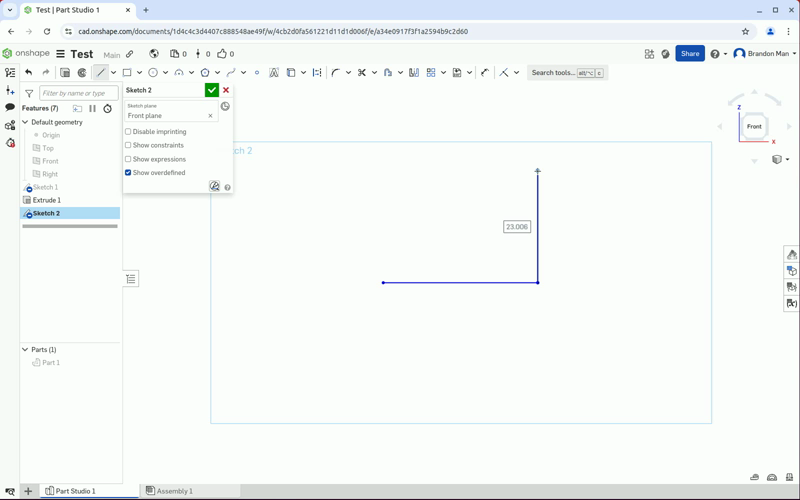
mouse_move(383, 170)
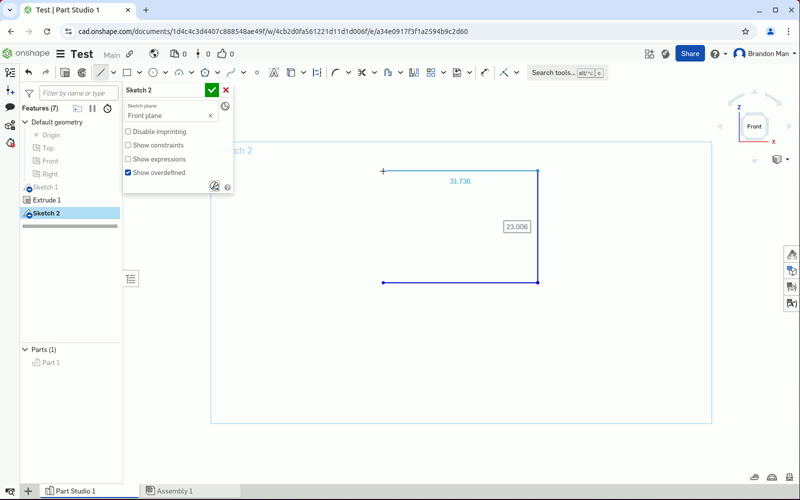
click(383, 170)
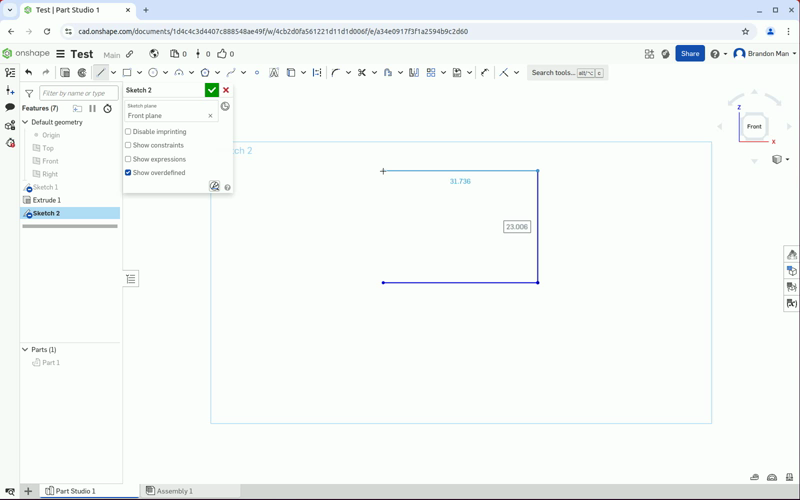
key_up(shift)
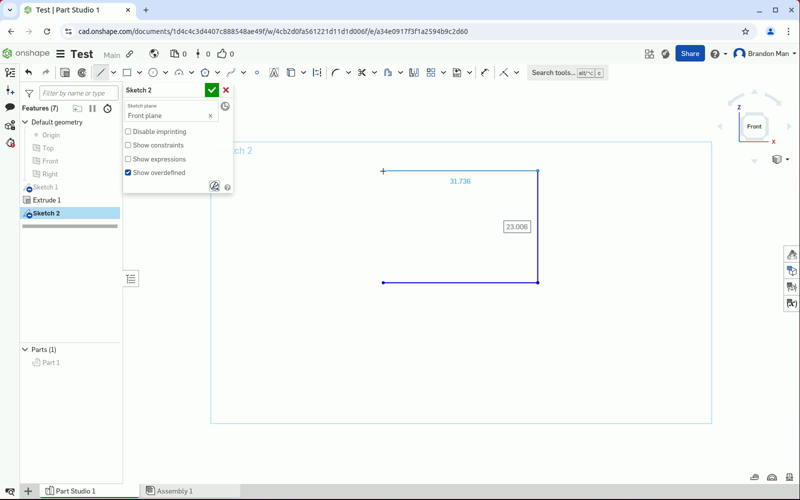
key_down(shift)
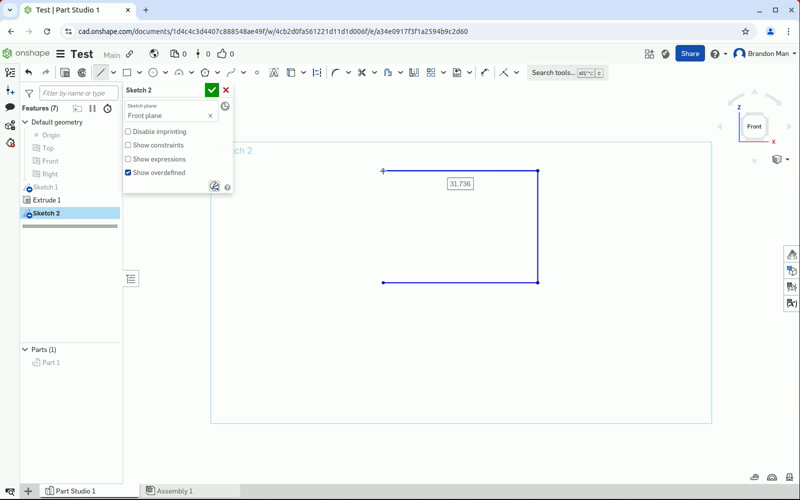
mouse_move(383, 282)
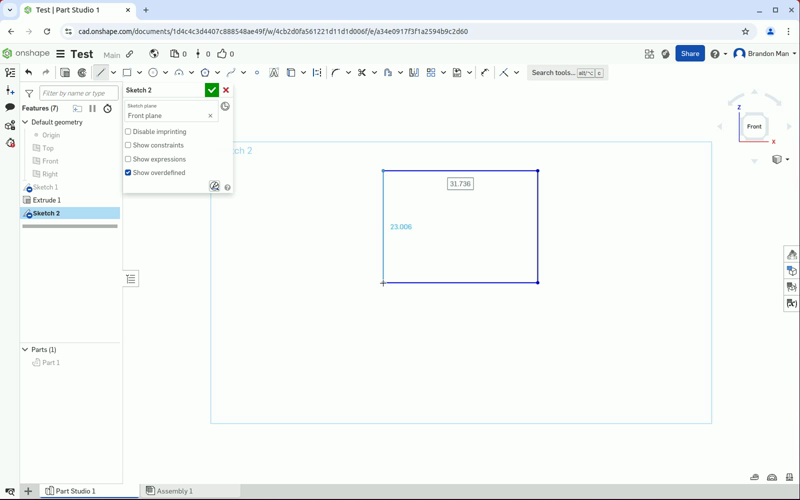
key_up(shift)
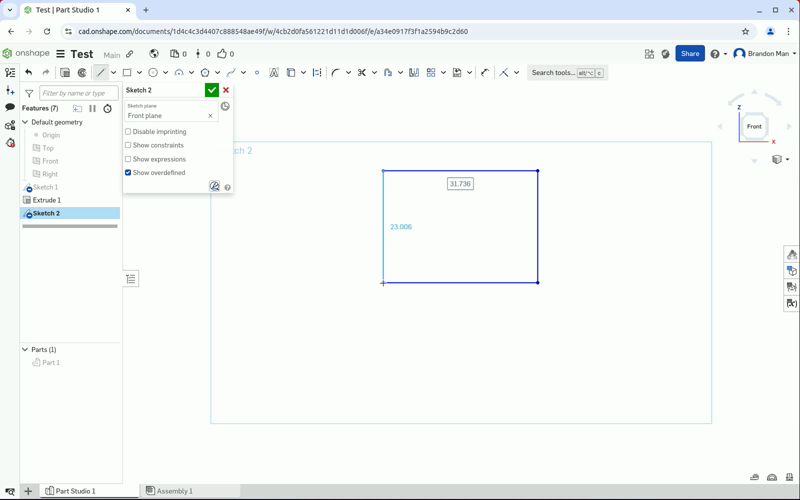
click(383, 282)
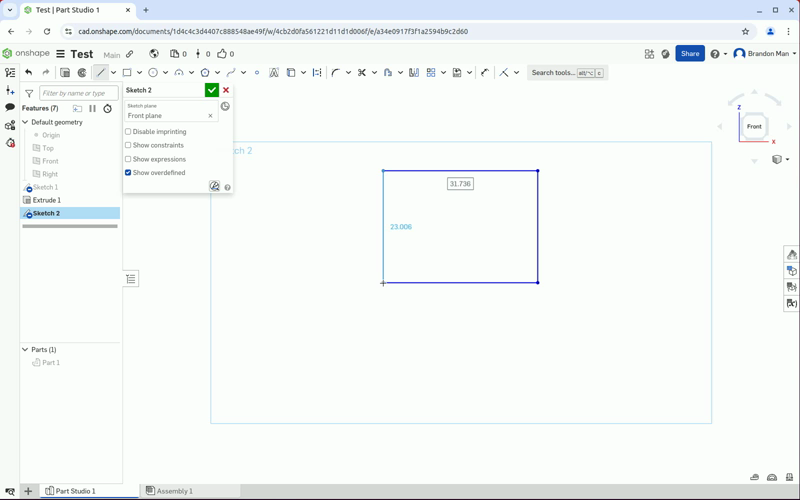
key(esc)
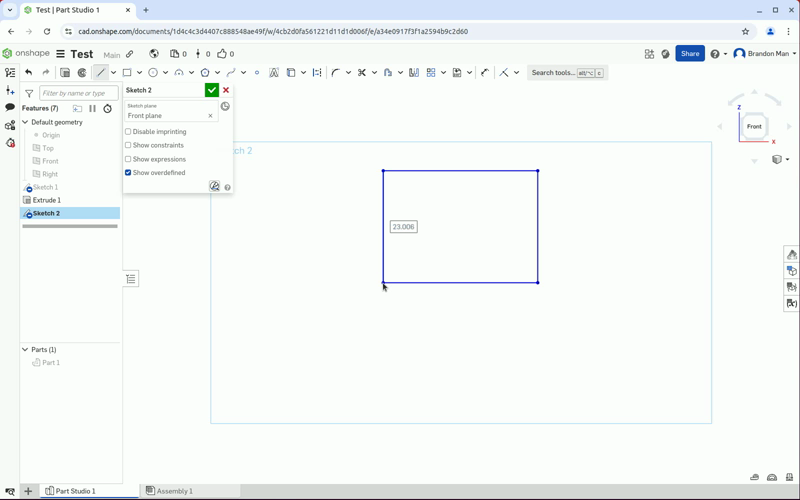
key(c)
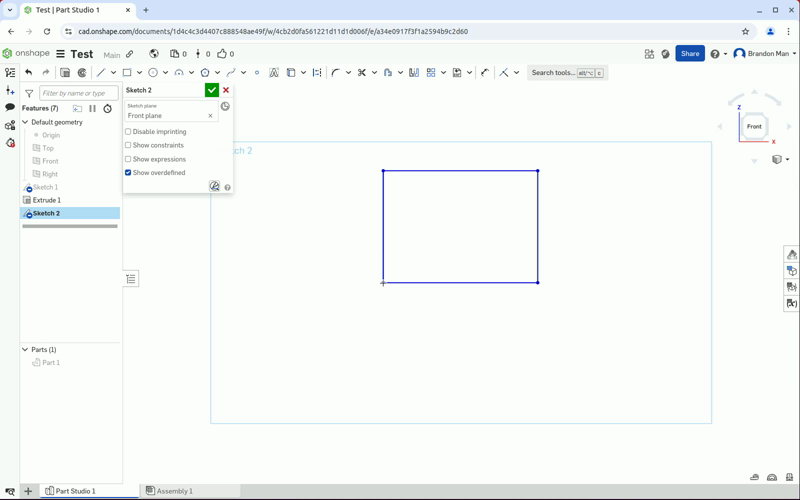
key_down(shift)
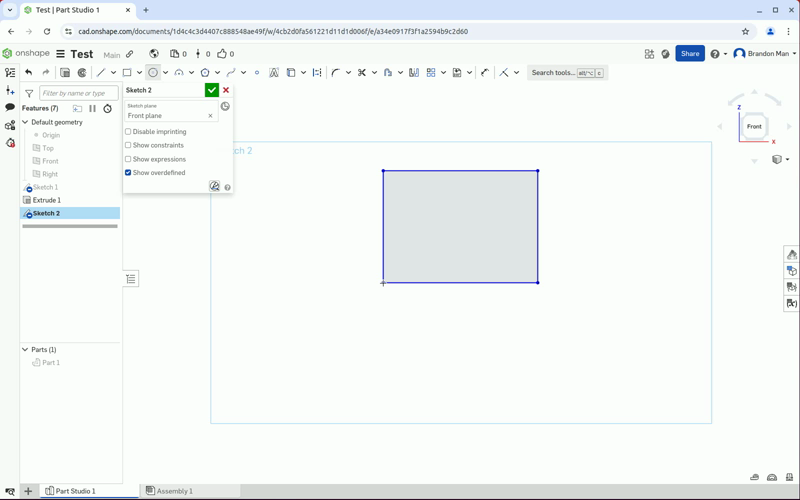
mouse_move(461, 226)
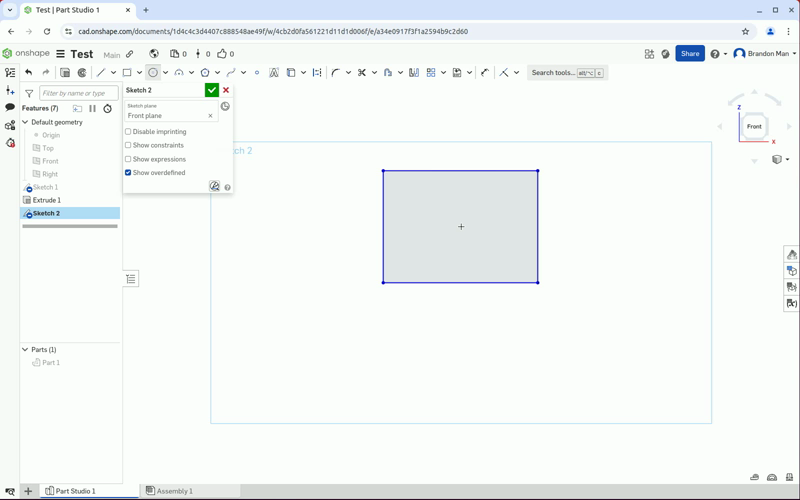
click(461, 226)
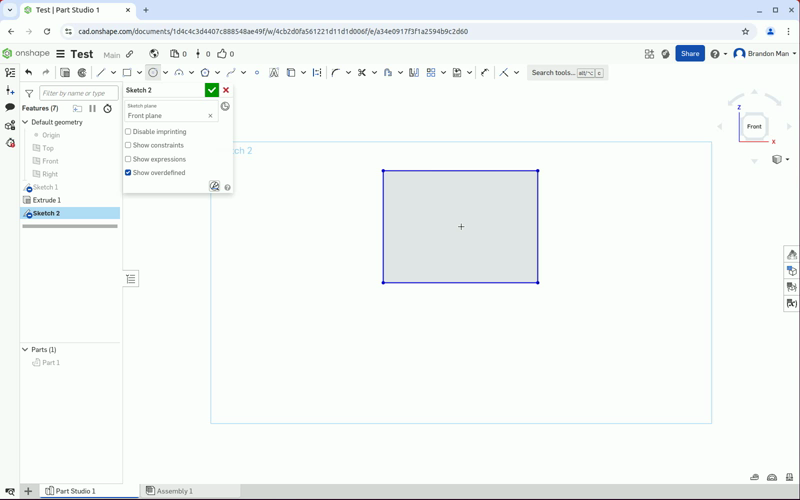
key_up(shift)
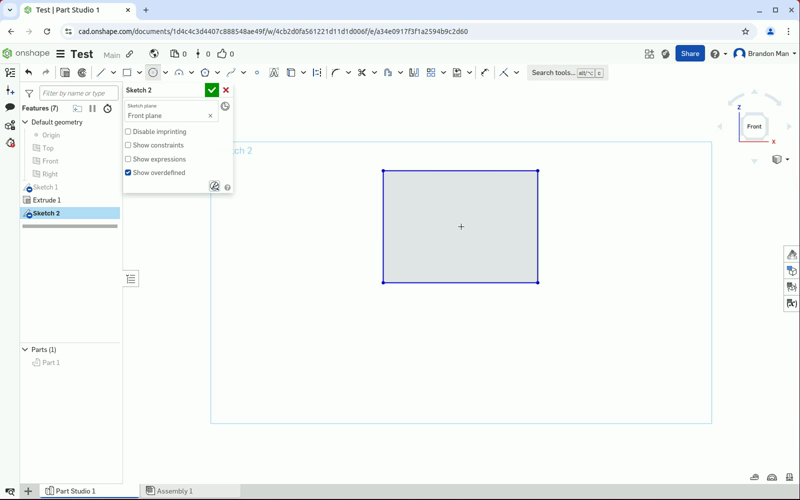
mouse_move(497, 226)
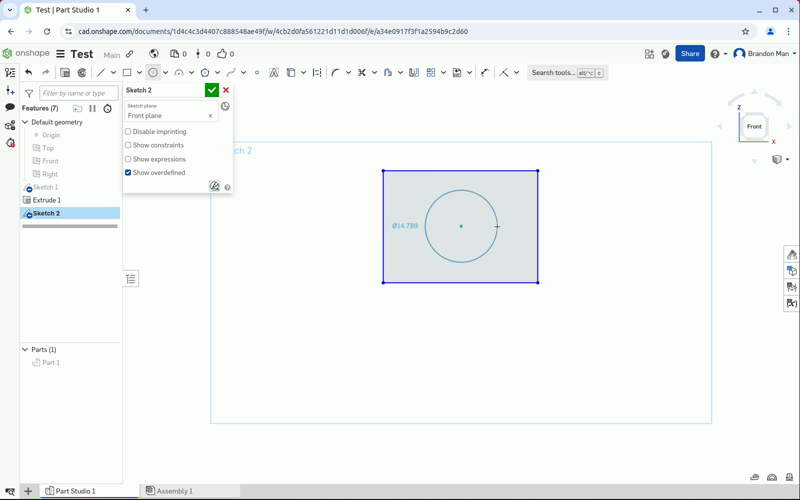
click(497, 226)
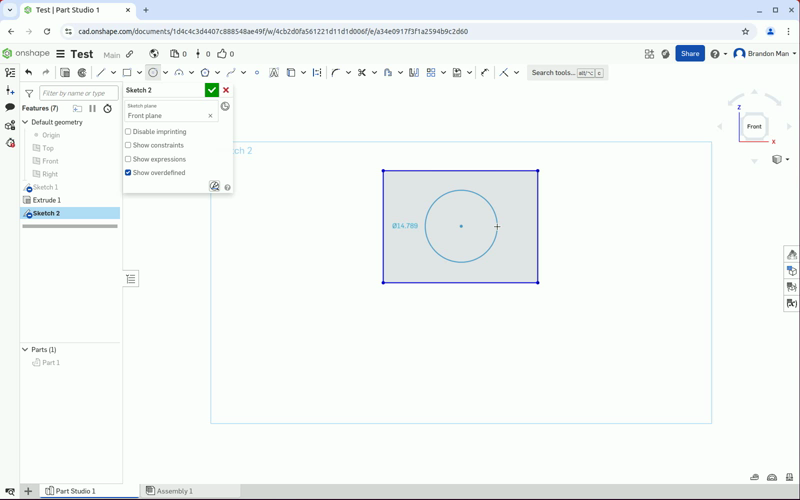
key(esc)
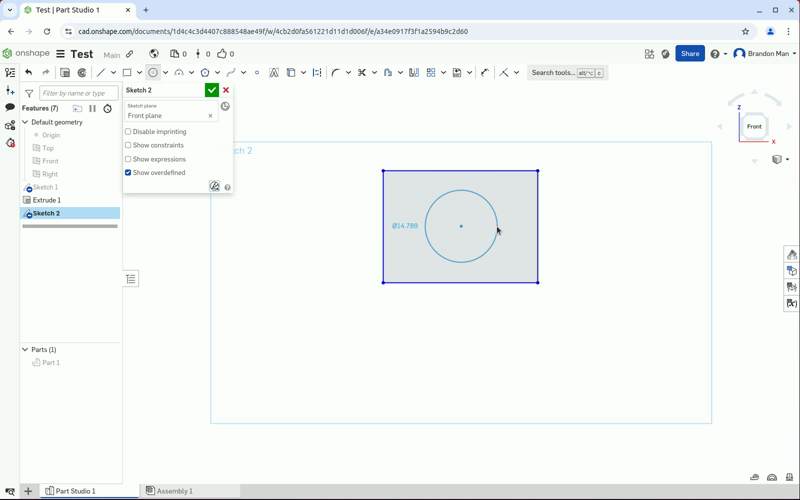
mouse_move(527, 180)
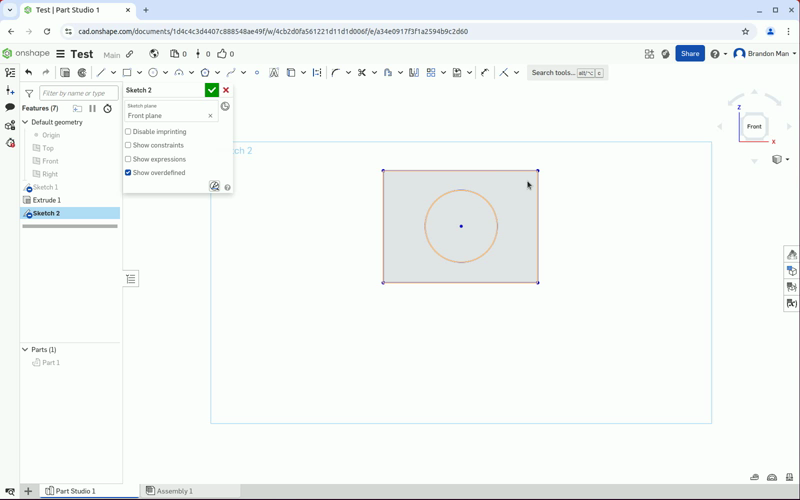
click(527, 180)
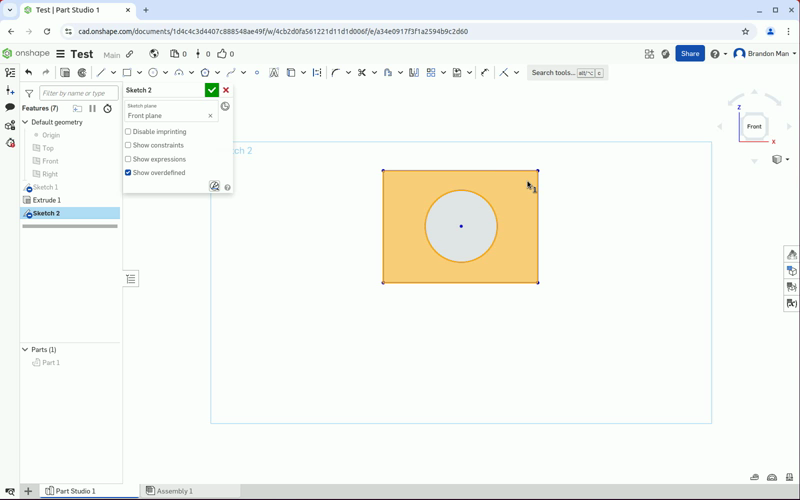
mouse_move(73, 352)
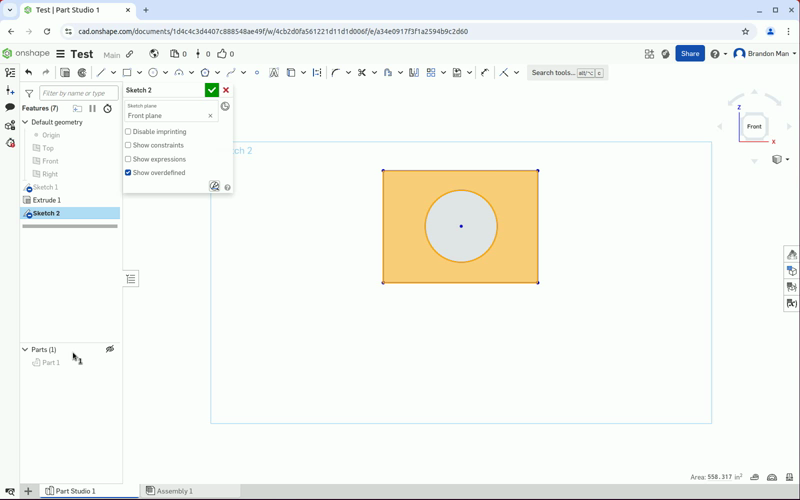
key(shift+y)
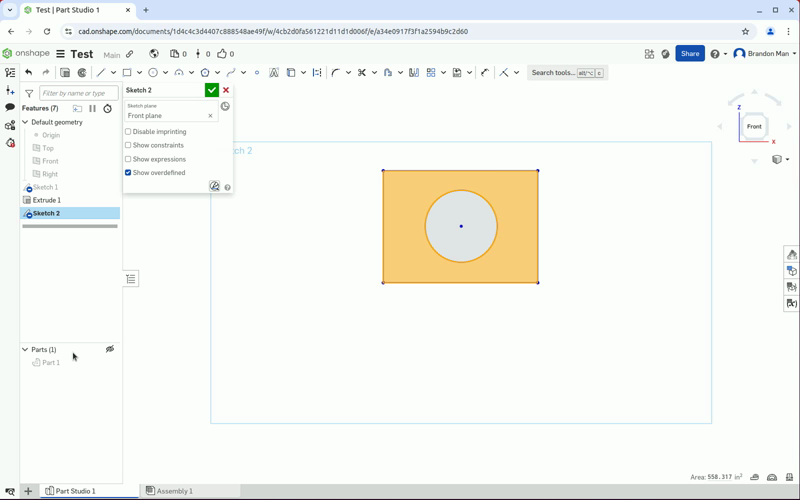
key(shift+e)
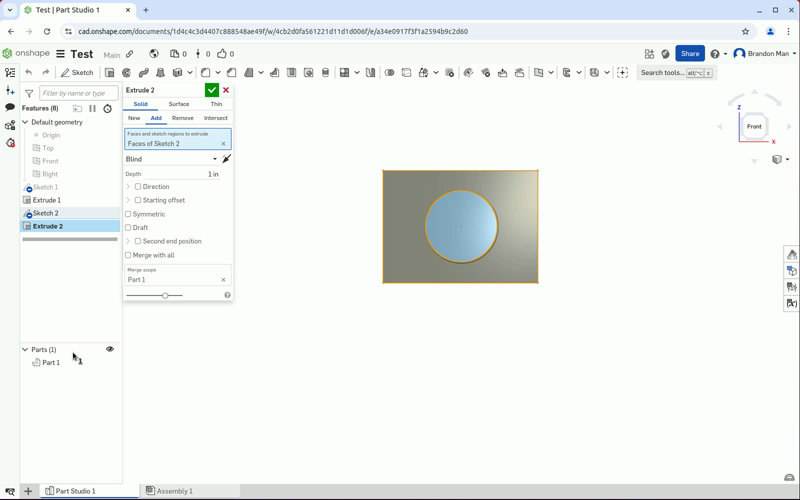
mouse_move(143, 106)
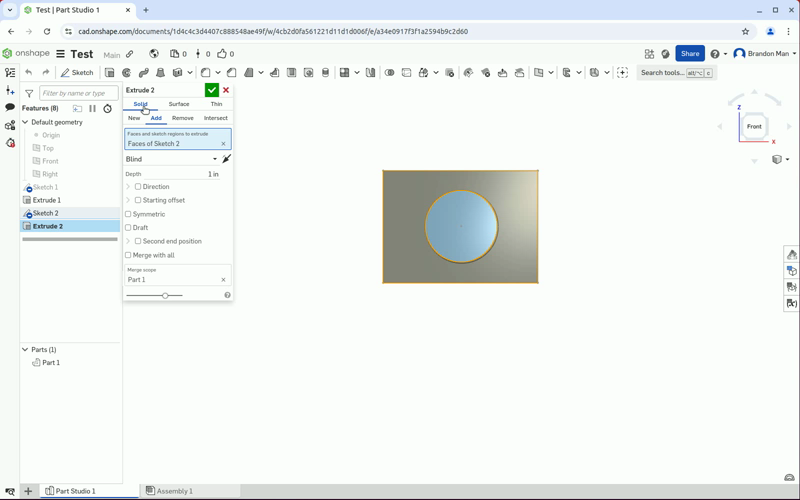
click(143, 106)
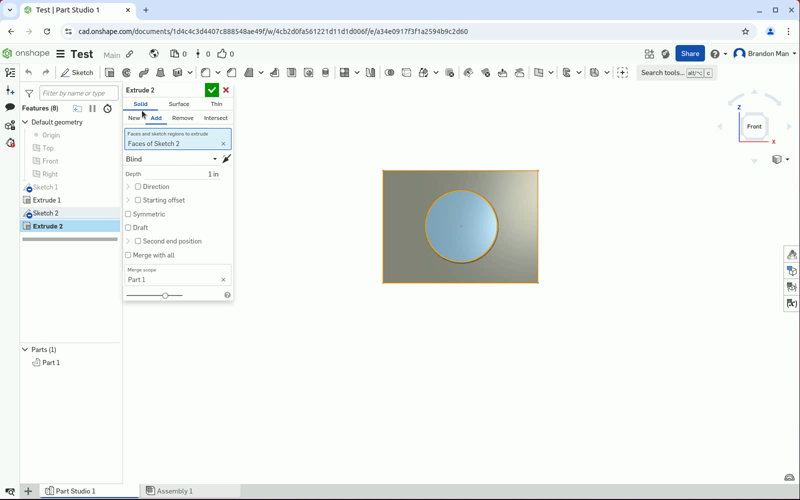
mouse_move(137, 120)
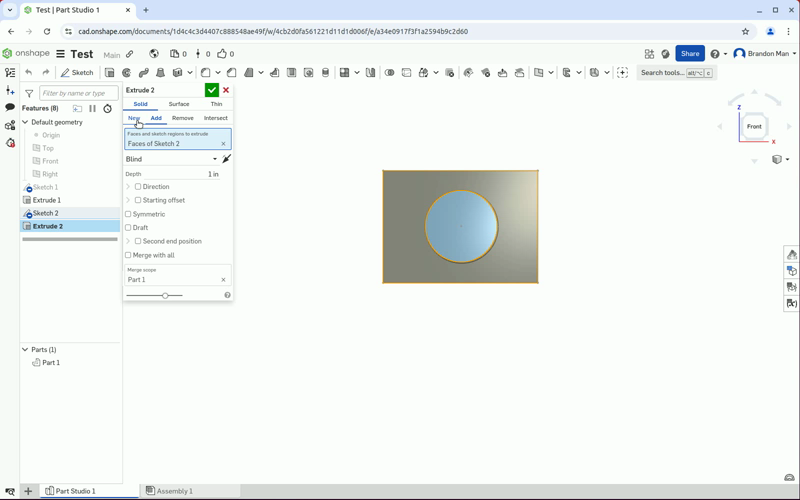
click(137, 120)
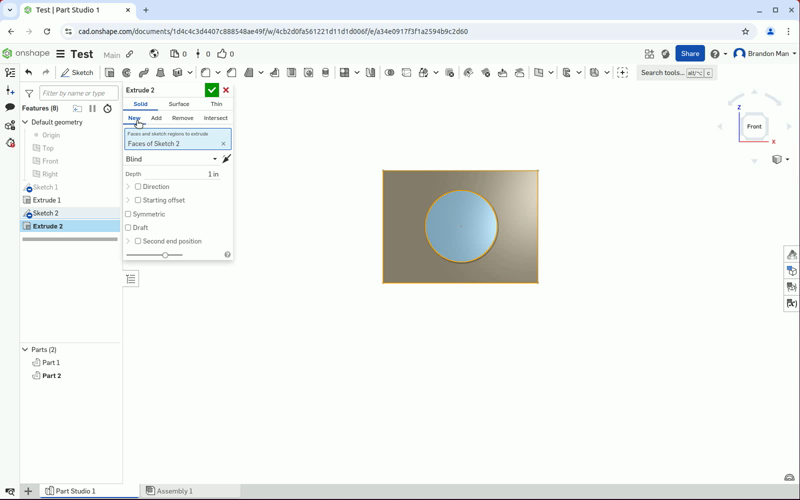
key(tab, 4)
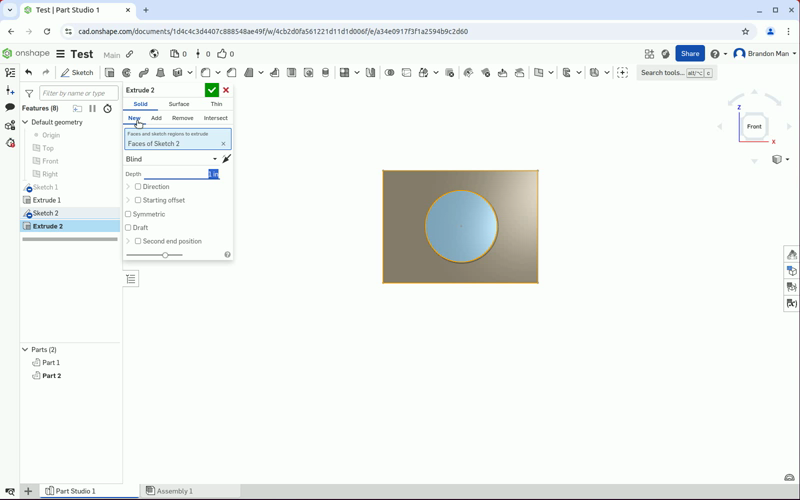
text(-15.405)
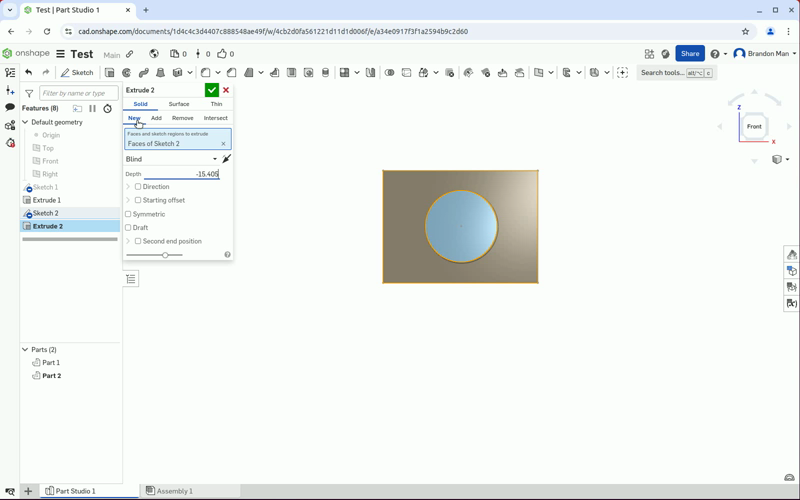
key(enter)
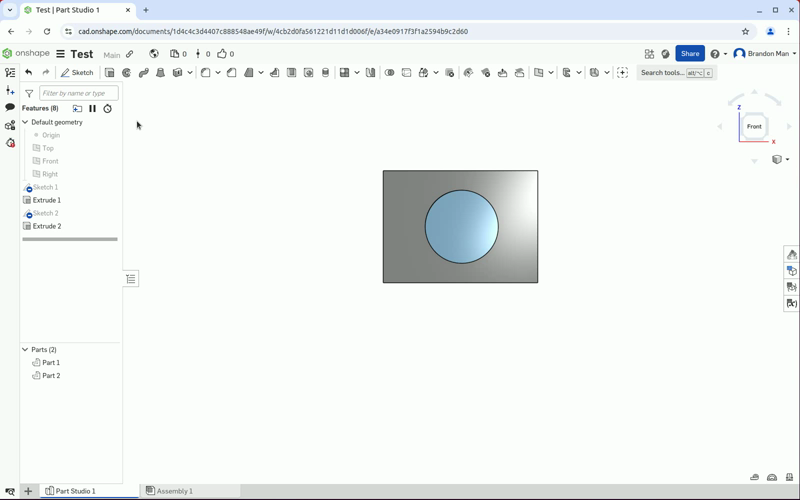
key(shift+h)
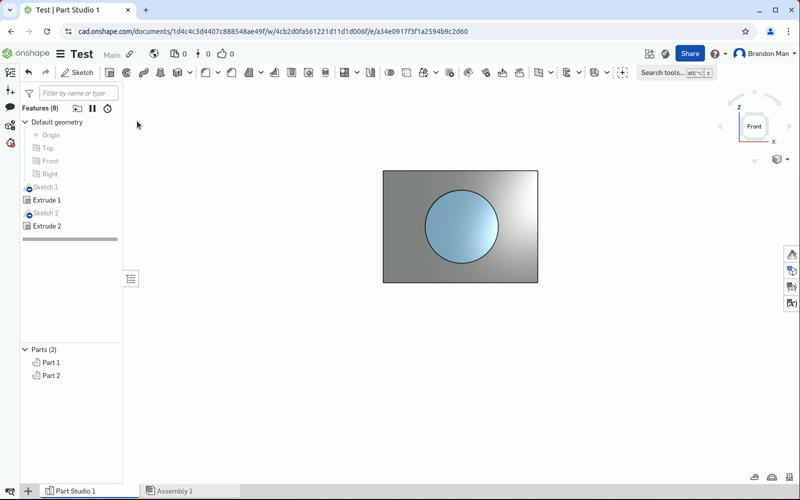
key(shift+h)
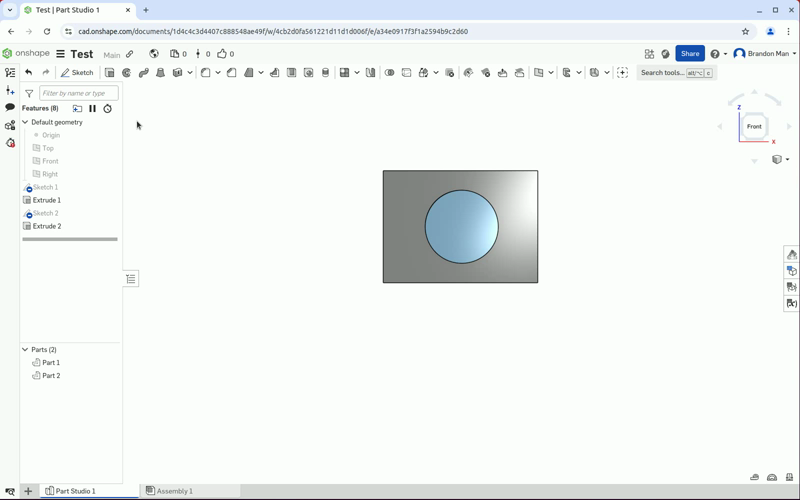
mouse_move(73, 189)
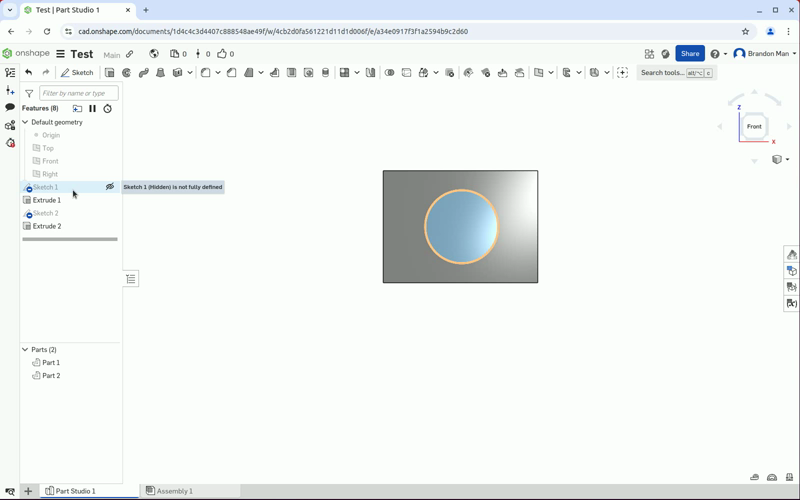
click(73, 189)
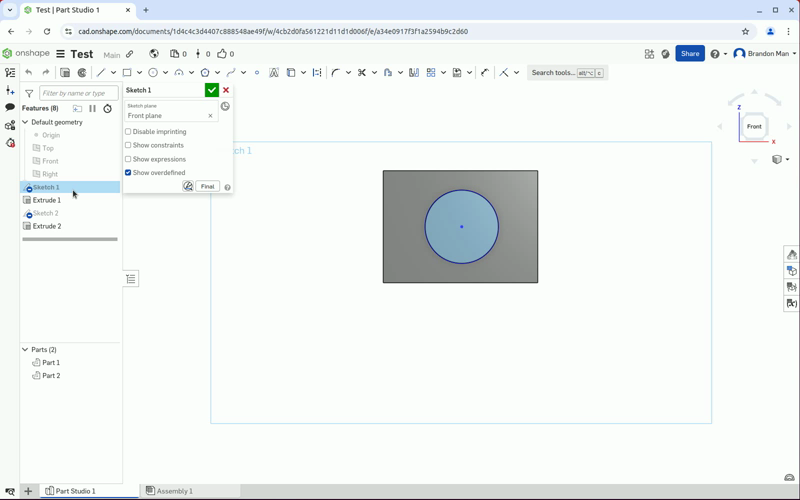
mouse_move(229, 92)
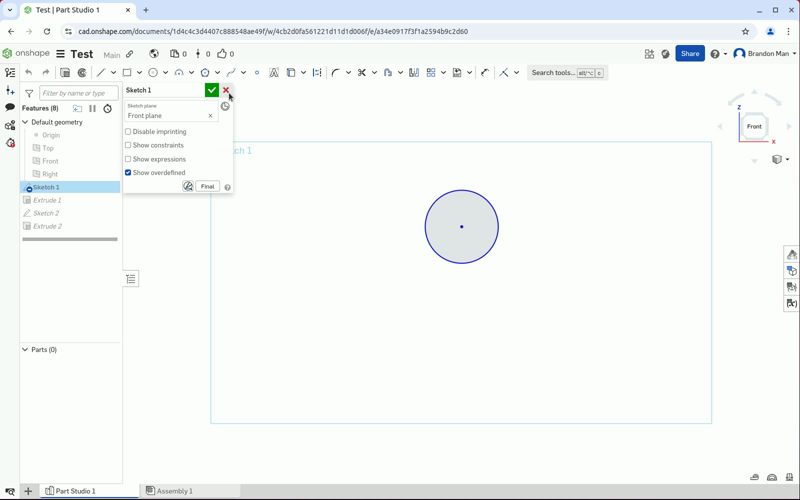
click(229, 92)
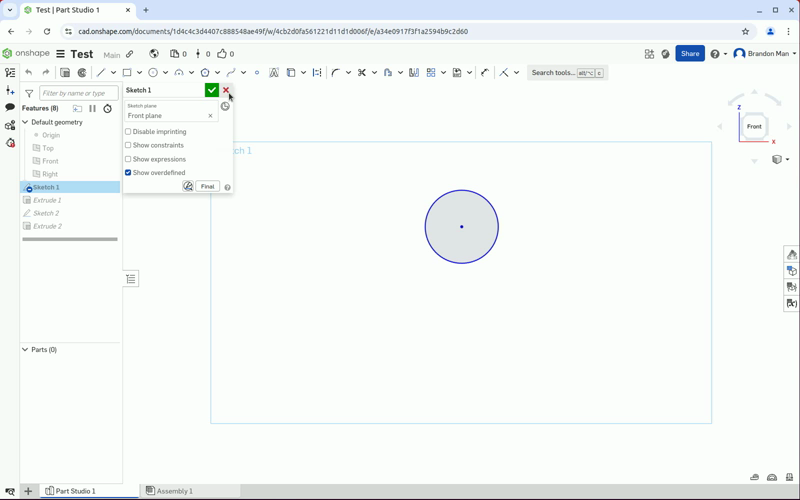
key(shift+s)
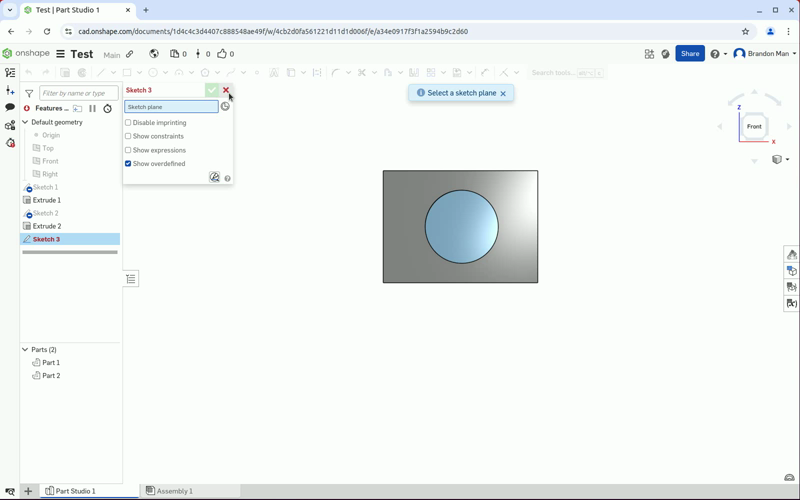
mouse_move(73, 163)
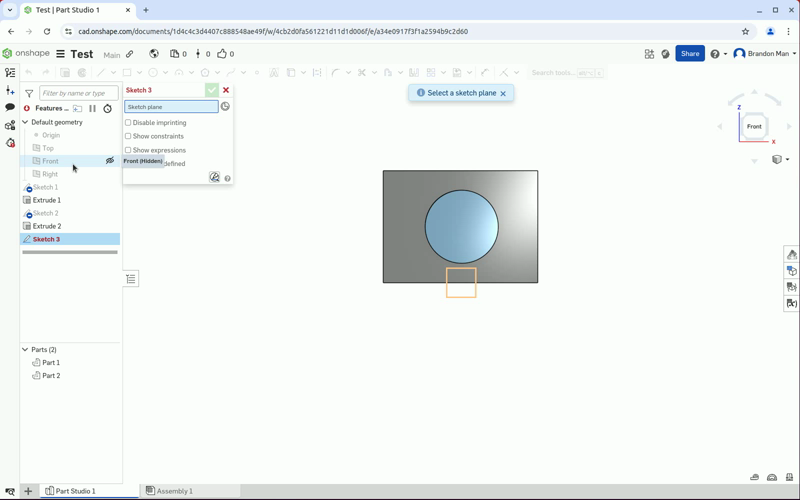
click(73, 163)
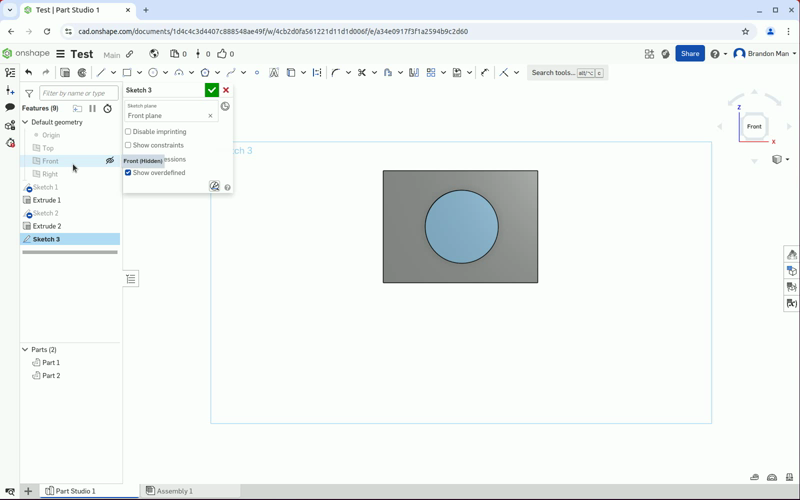
mouse_move(73, 352)
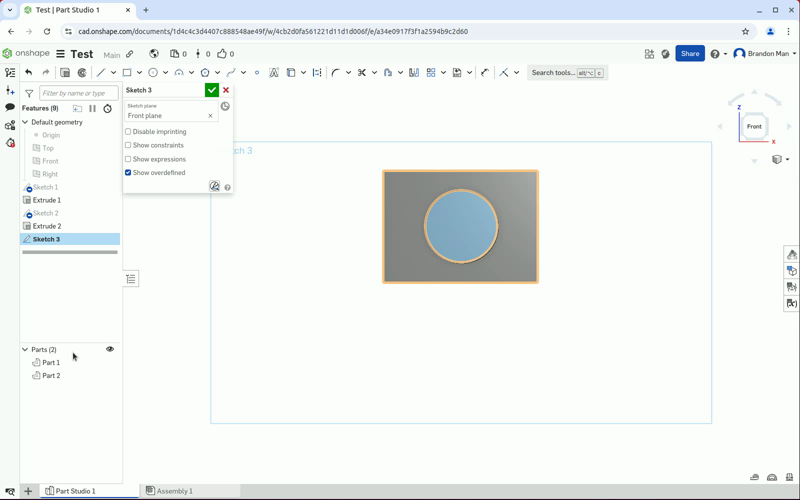
key(y)
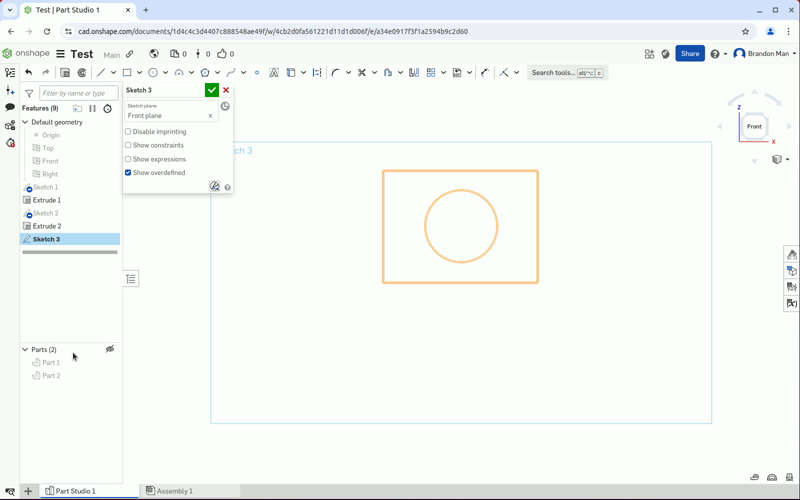
key(c)
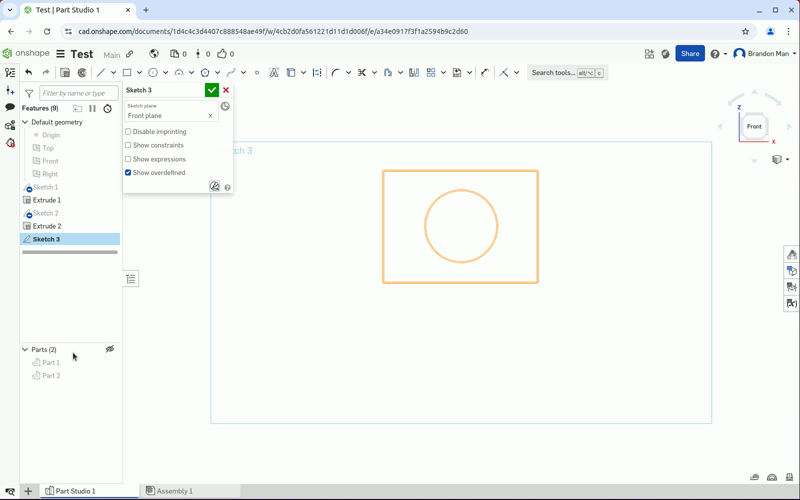
key_down(shift)
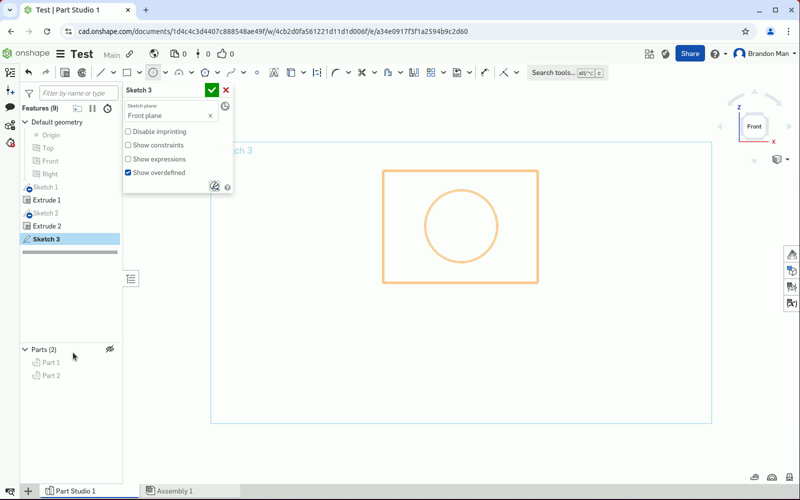
mouse_move(461, 226)
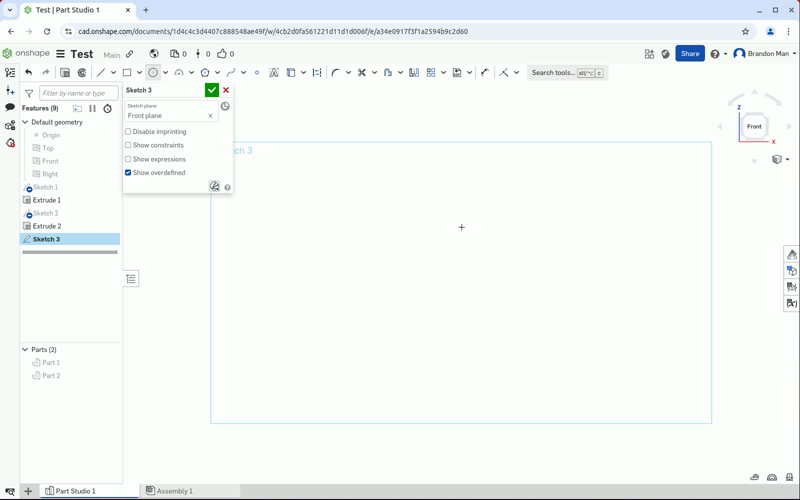
click(461, 226)
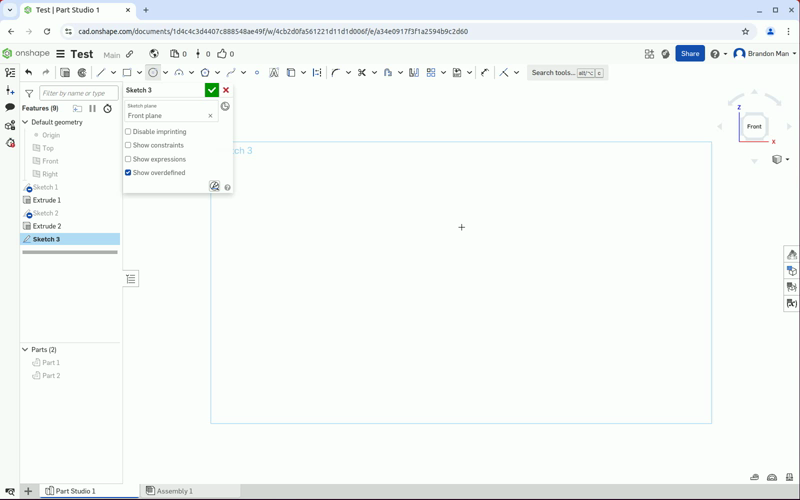
key_up(shift)
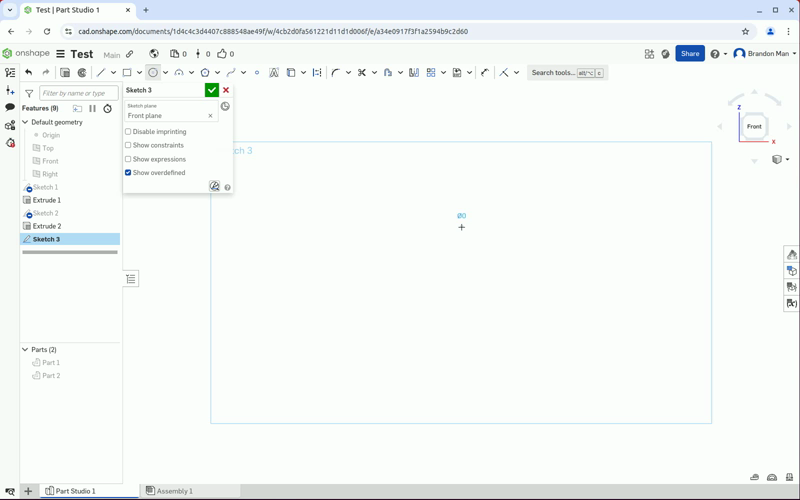
mouse_move(498, 226)
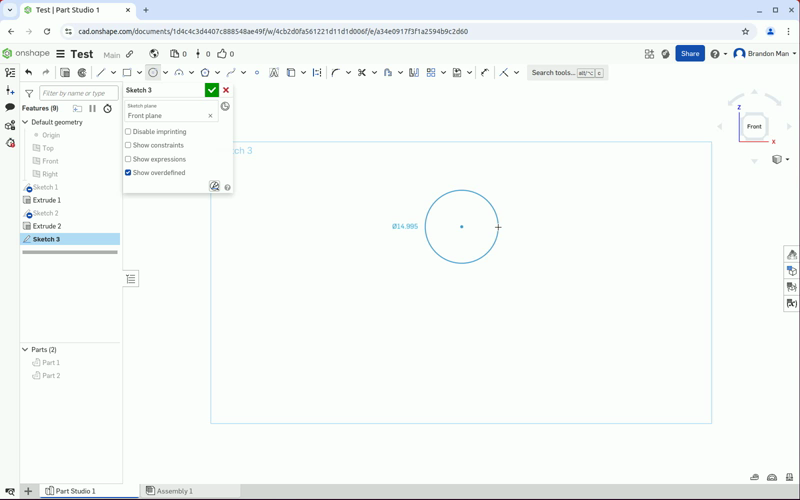
click(498, 226)
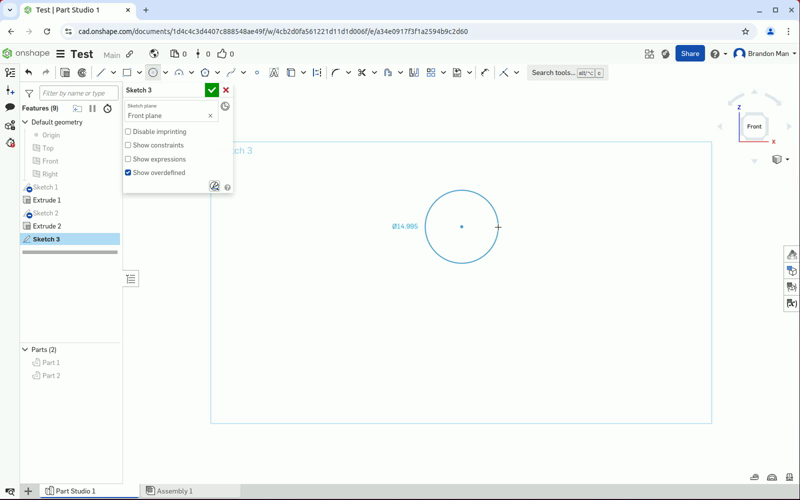
key(esc)
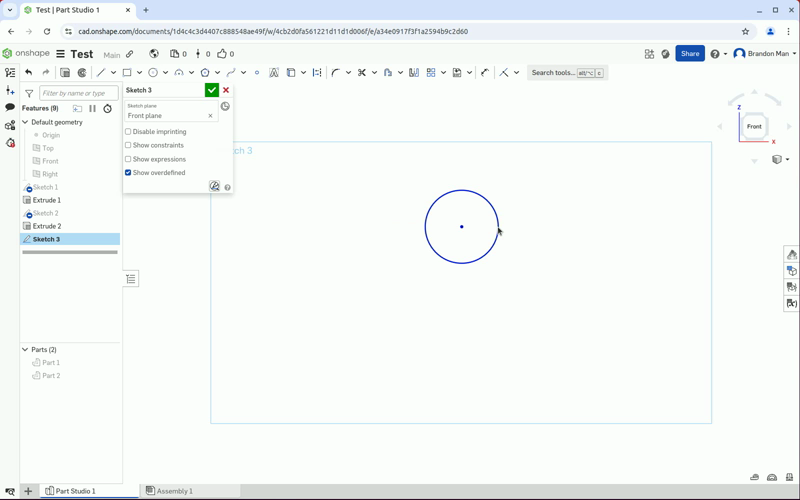
mouse_move(471, 222)
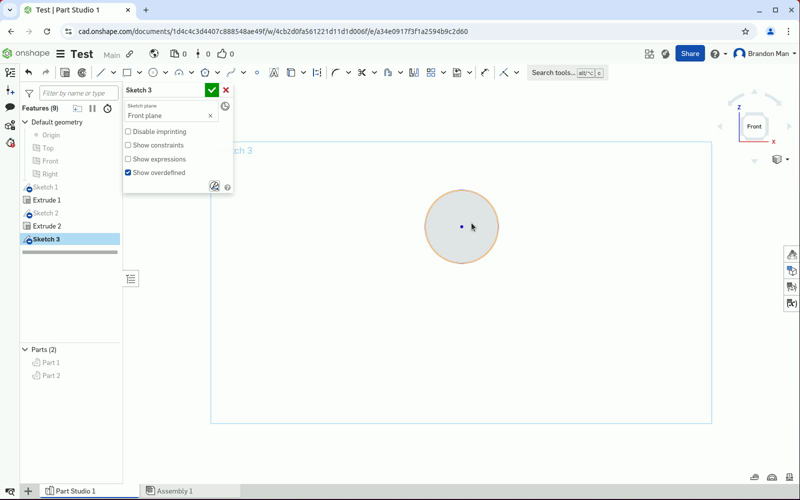
click(471, 222)
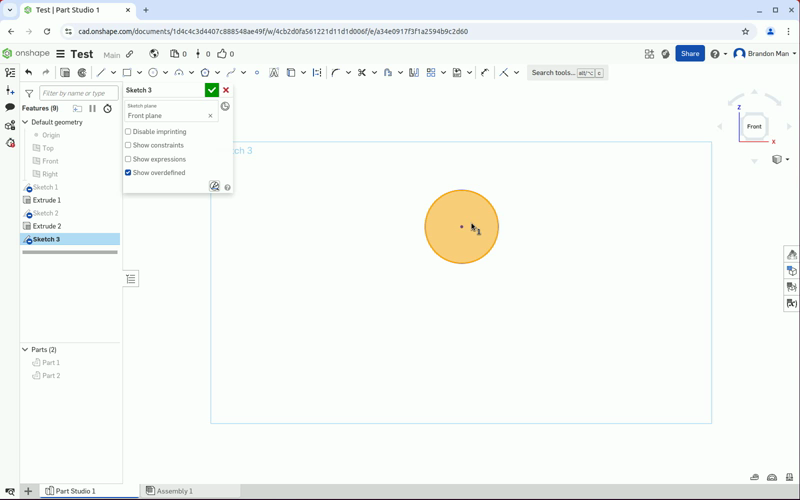
mouse_move(73, 352)
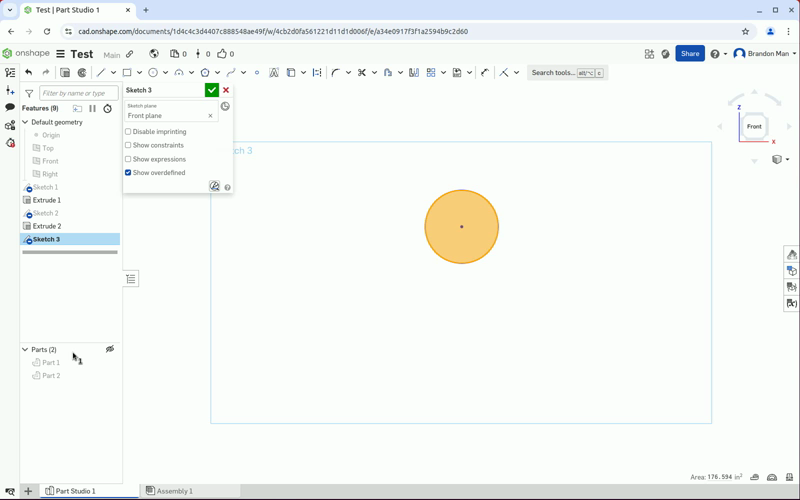
key(shift+y)
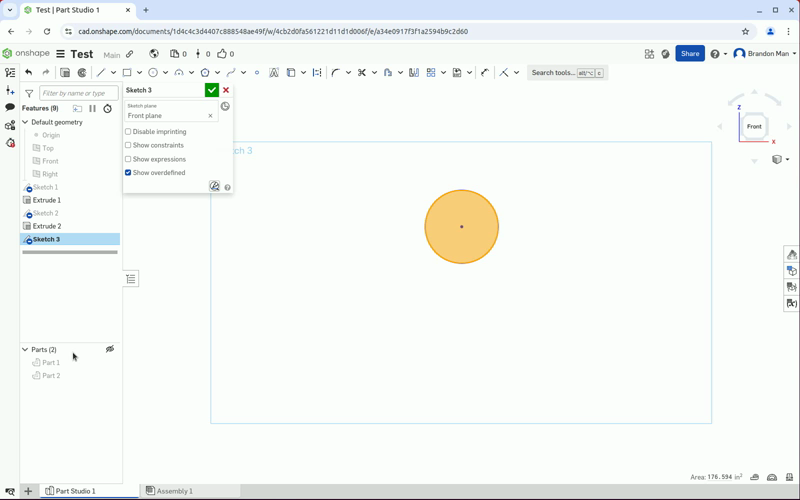
key(shift+e)
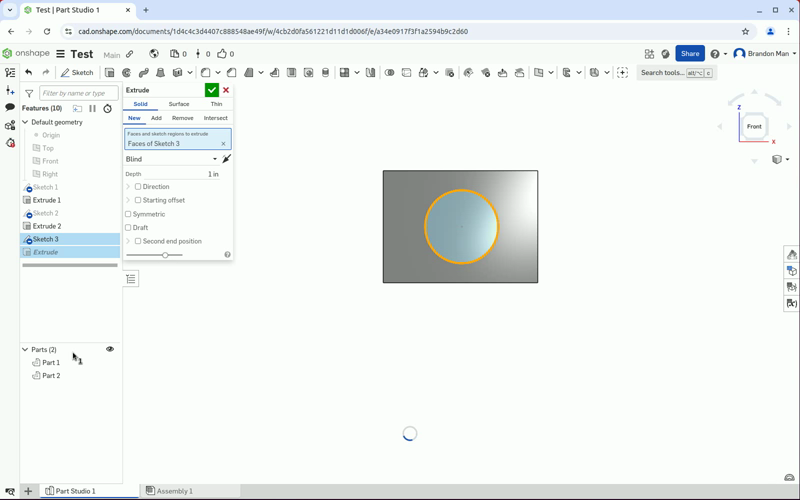
mouse_move(143, 106)
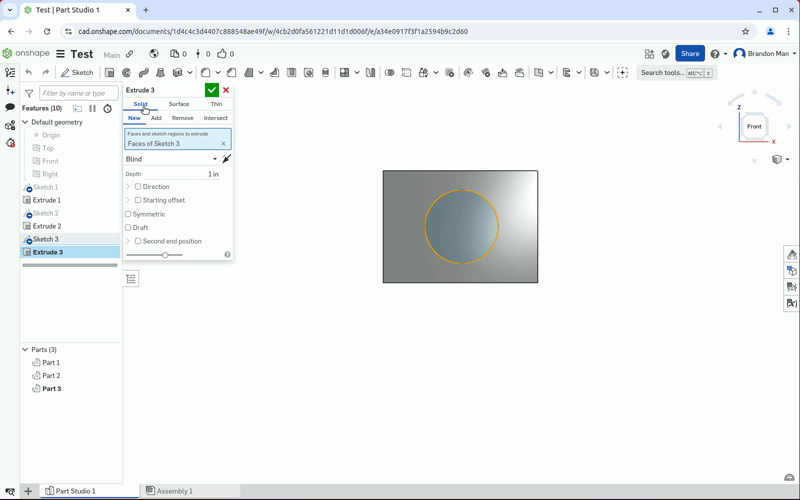
click(143, 106)
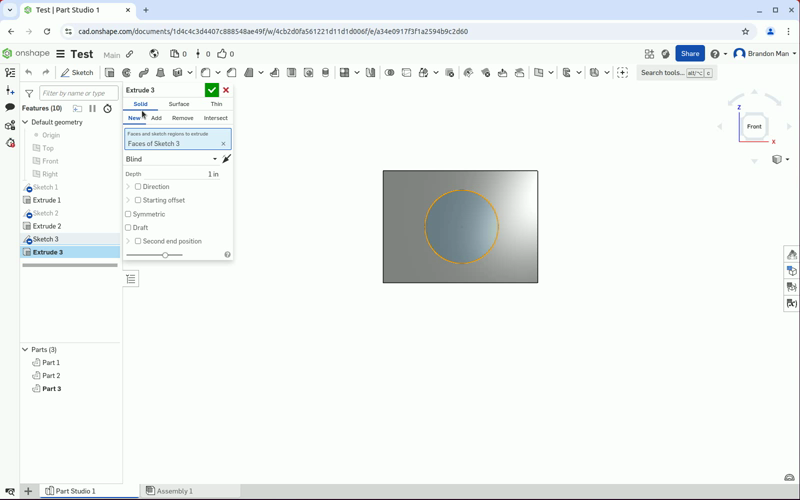
mouse_move(137, 120)
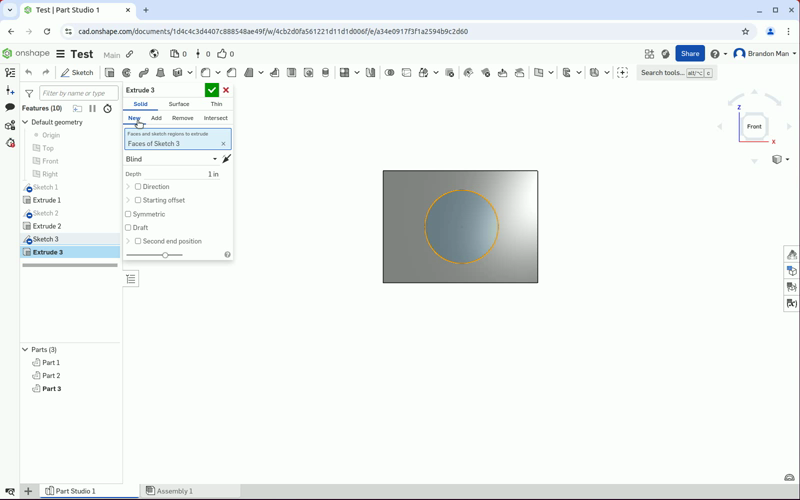
click(137, 120)
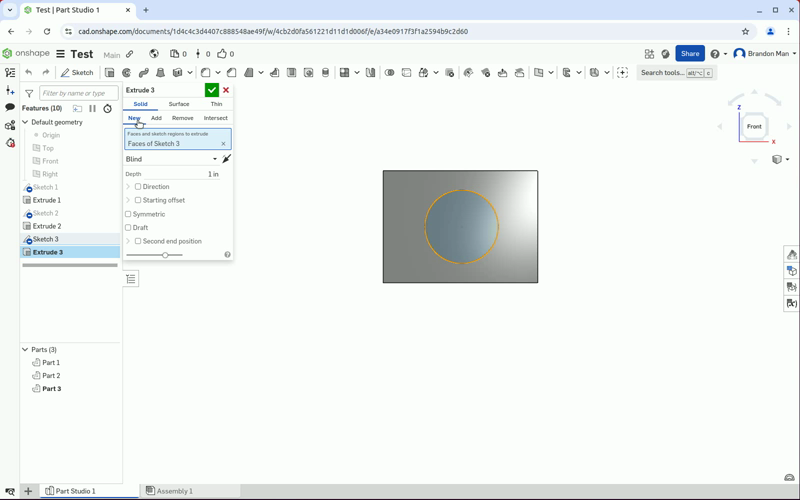
key(tab, 4)
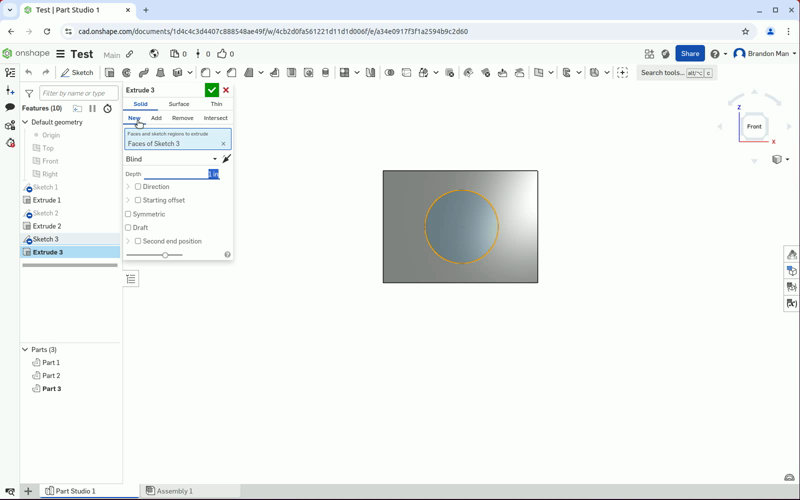
text(-15.405)
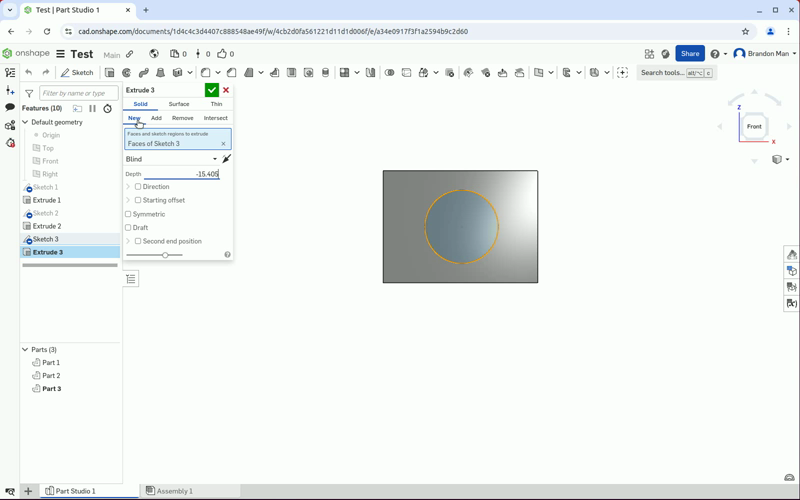
key(enter)
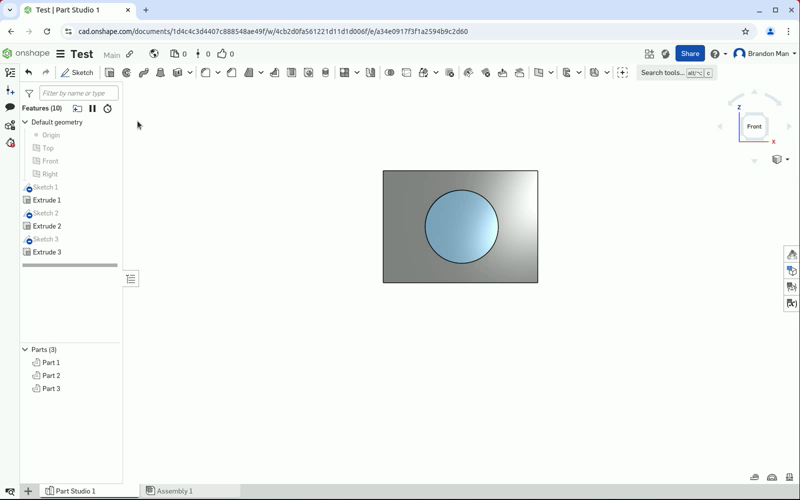
key(shift+h)
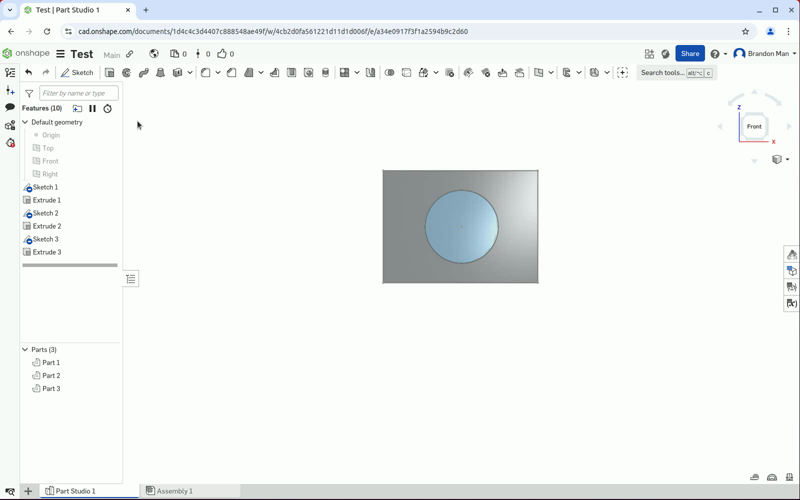
key(shift+h)
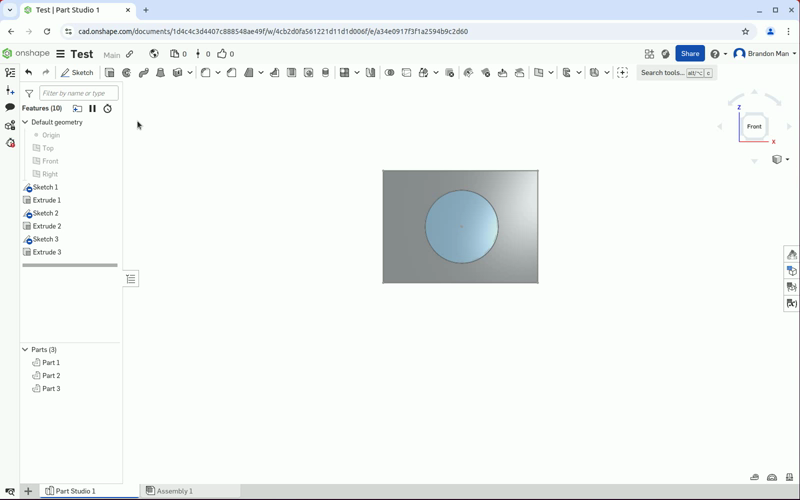
key(shift+7)
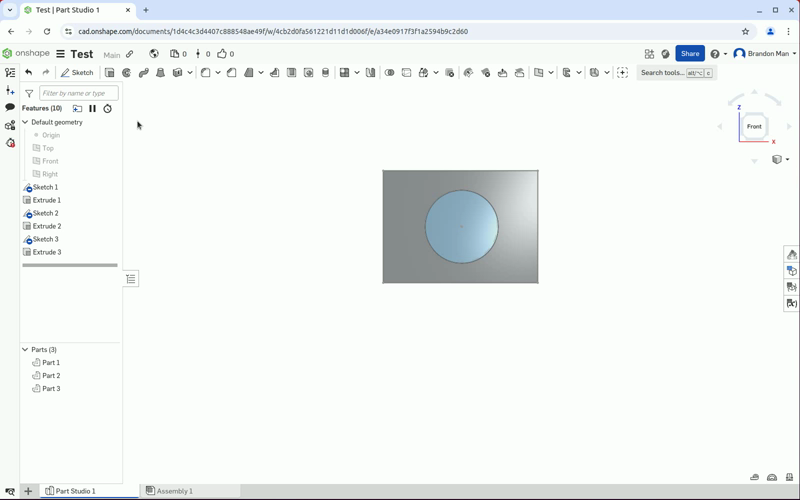
key(left, 2)
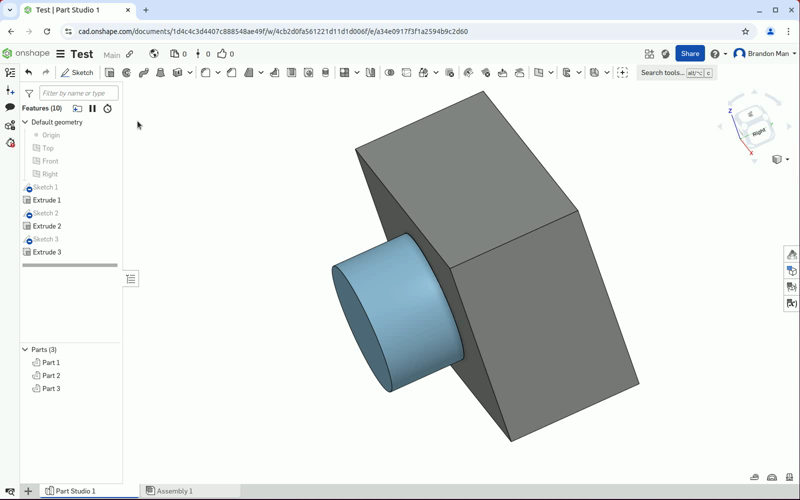
key(down, 2)
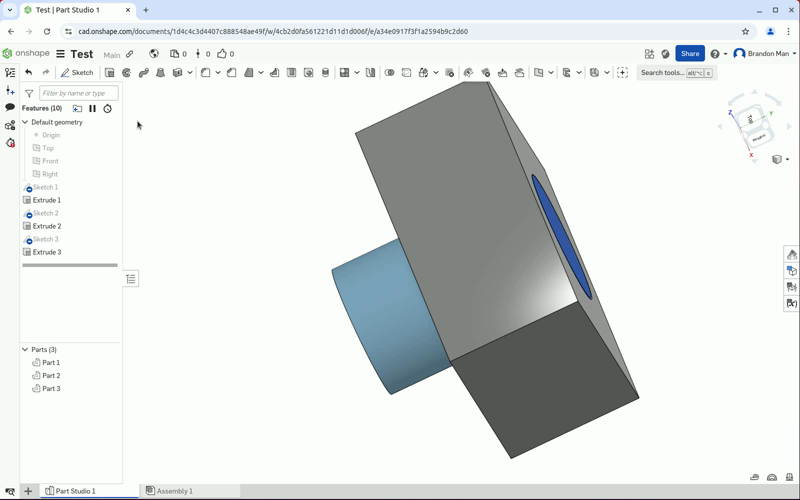
key(up, 2)
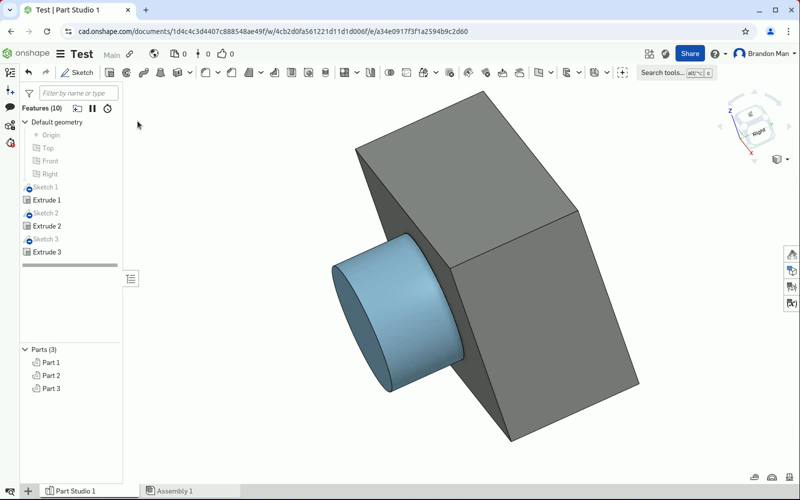
key(right, 2)
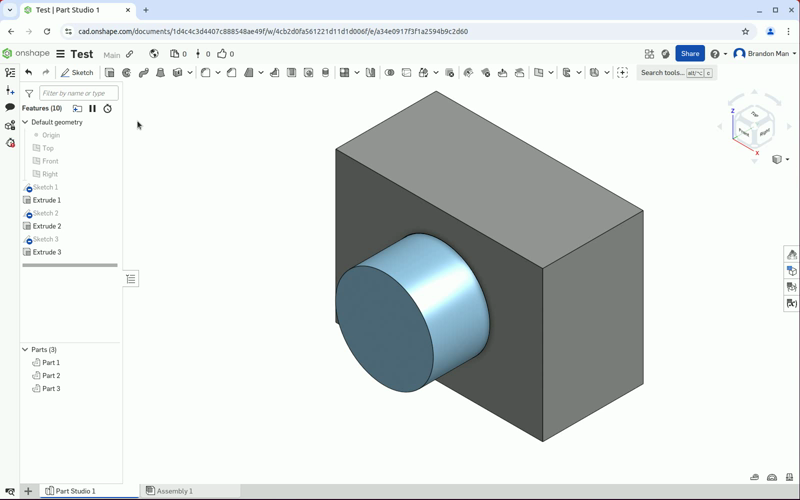
mouse_move(73, 189)
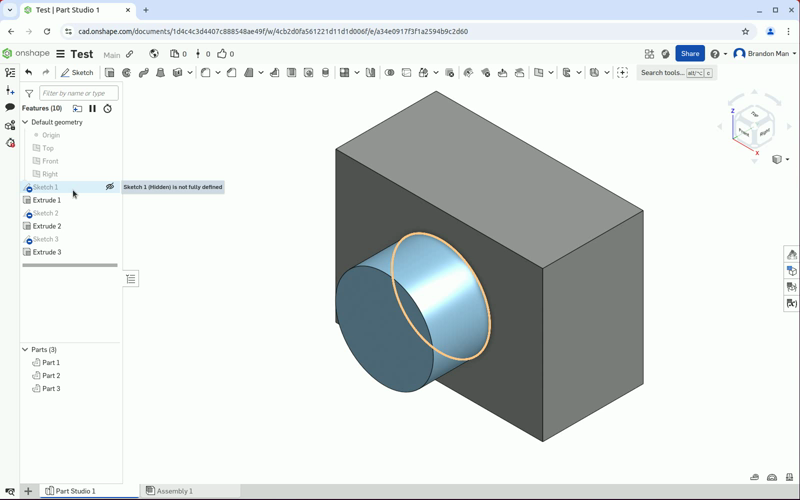
click(73, 189)